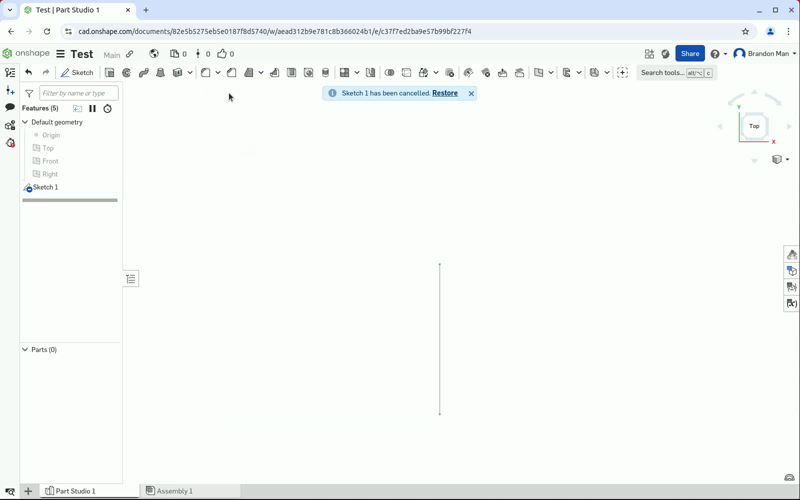
key(shift+h)
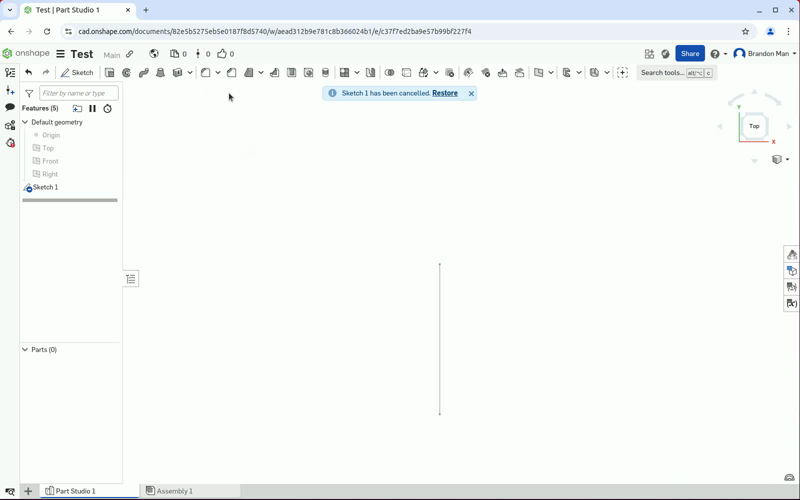
key(shift+s)
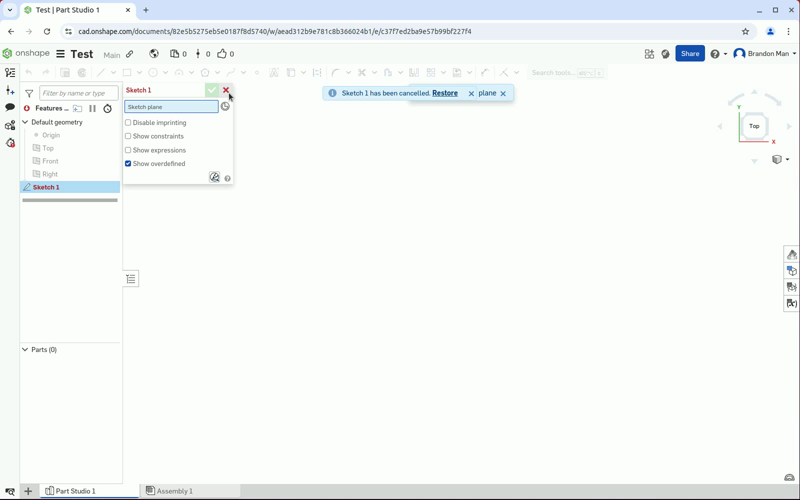
mouse_move(73, 150)
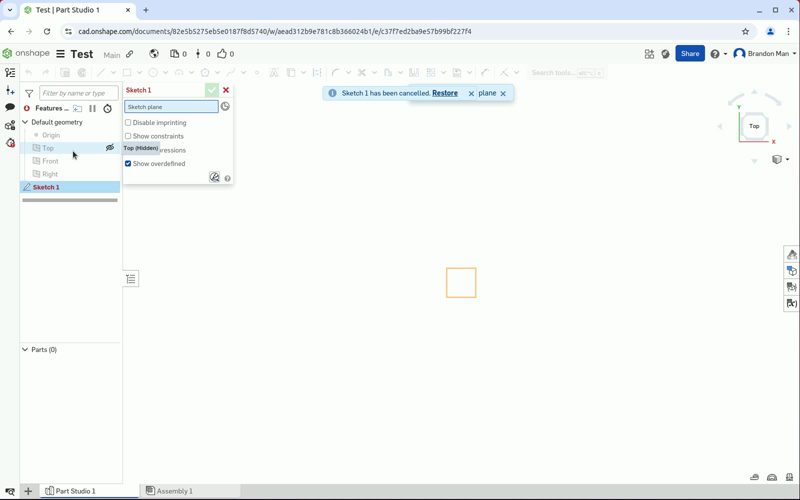
click(73, 150)
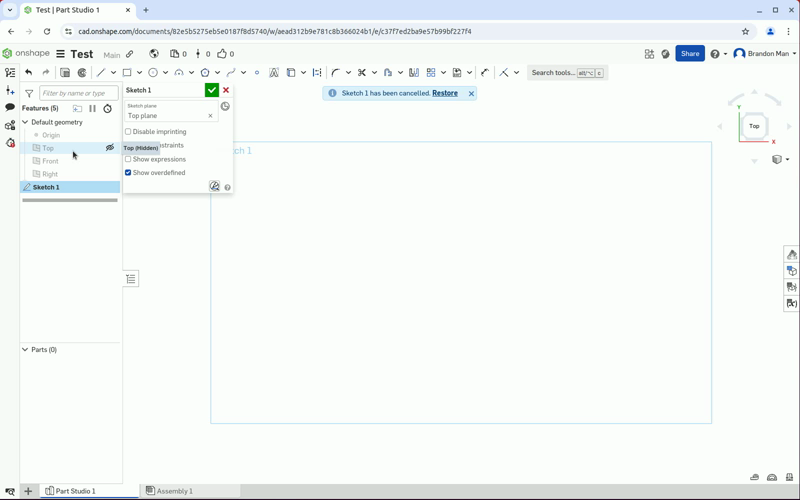
mouse_move(73, 352)
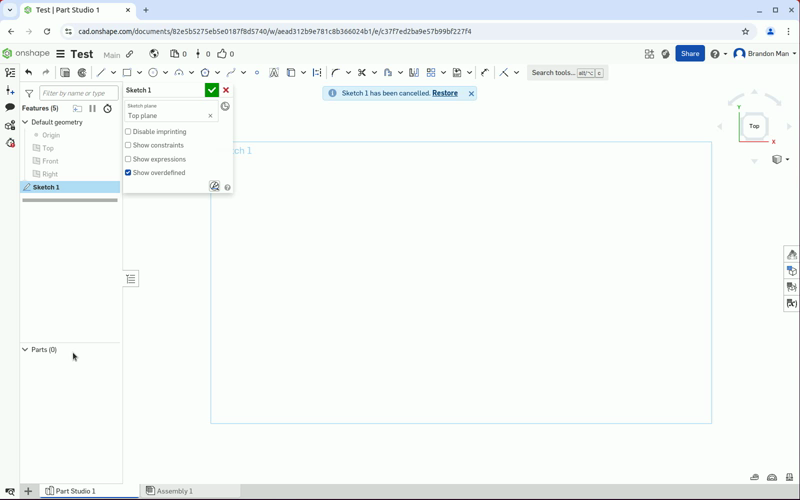
key(y)
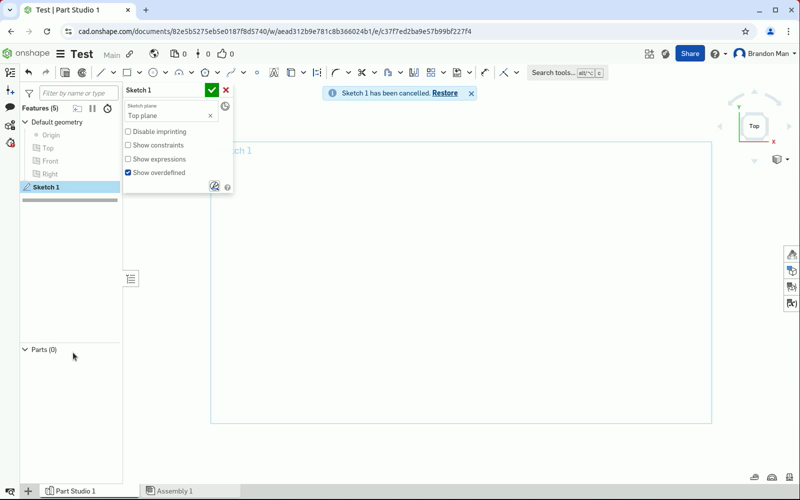
key(l)
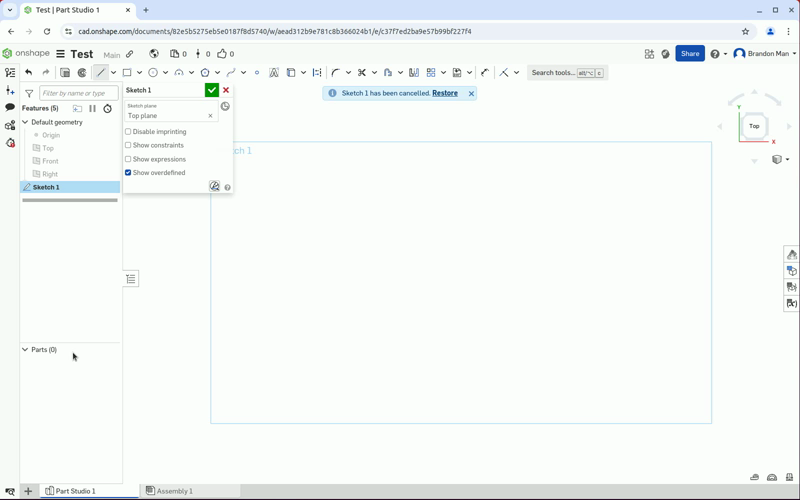
key_down(shift)
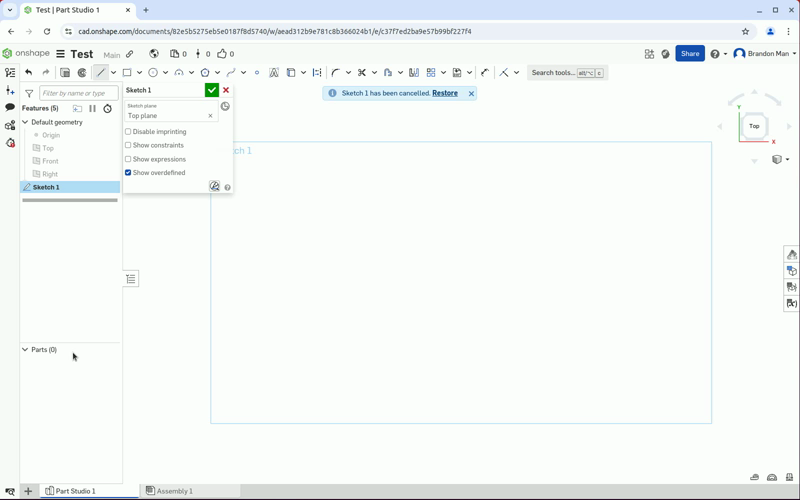
mouse_move(363, 339)
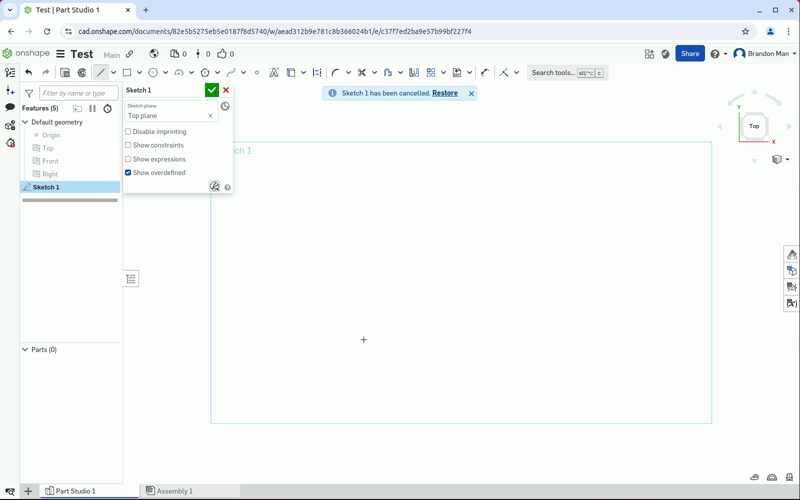
click(363, 339)
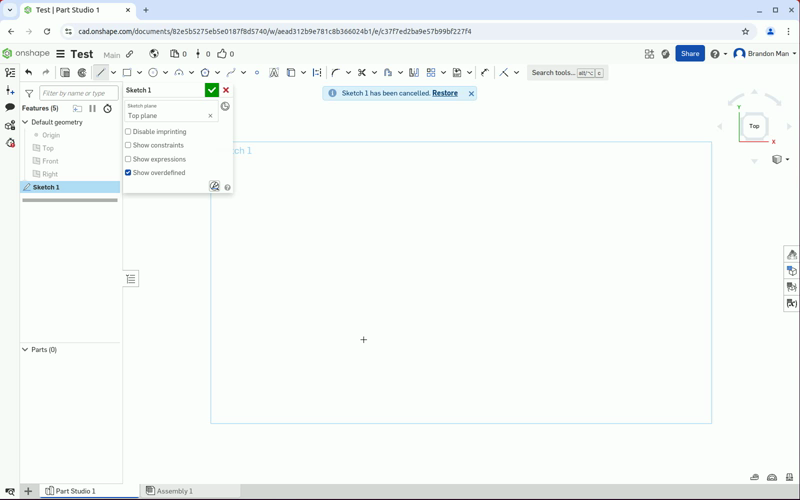
key_up(shift)
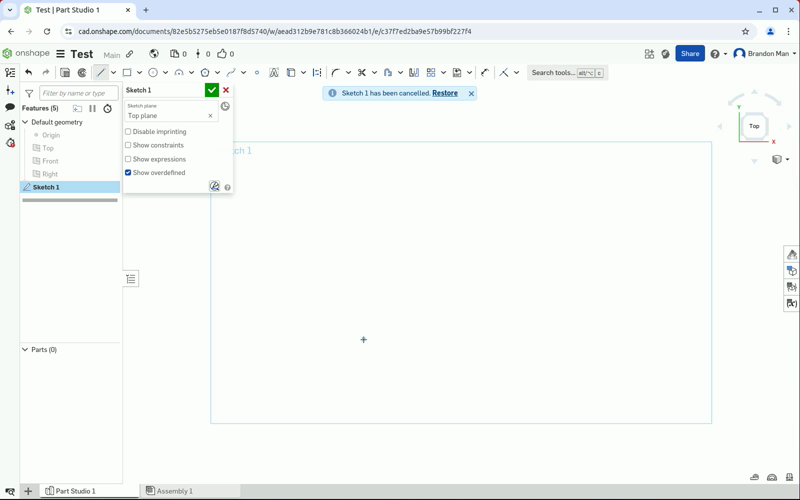
key_down(shift)
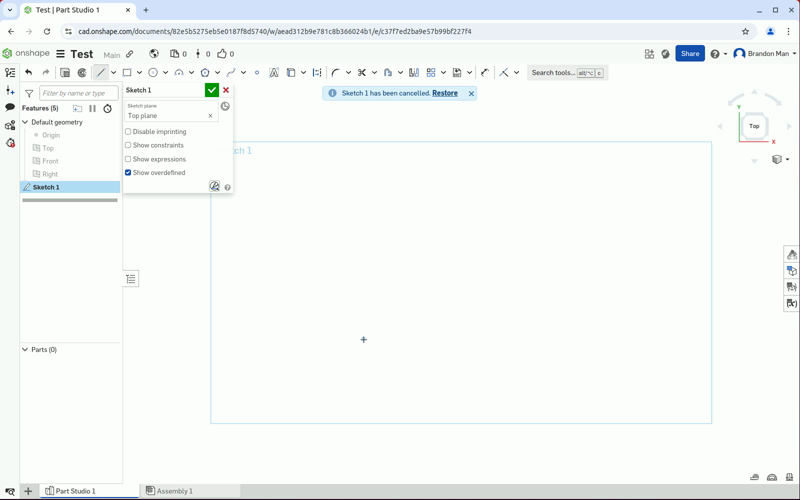
mouse_move(461, 394)
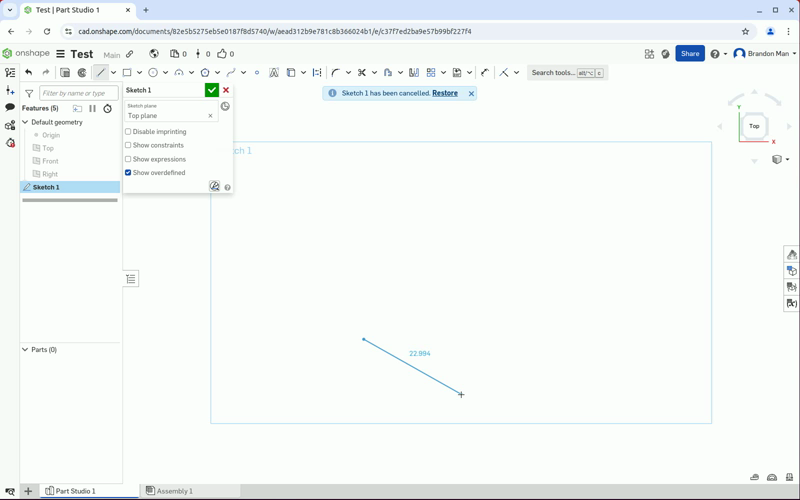
click(461, 394)
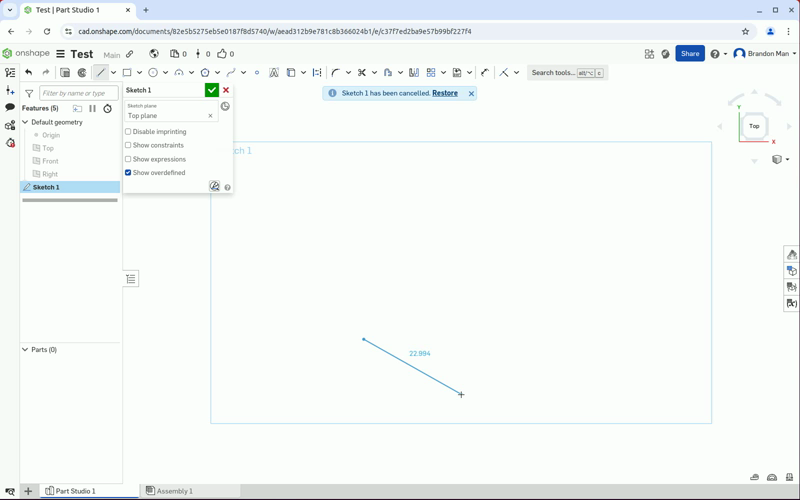
key_up(shift)
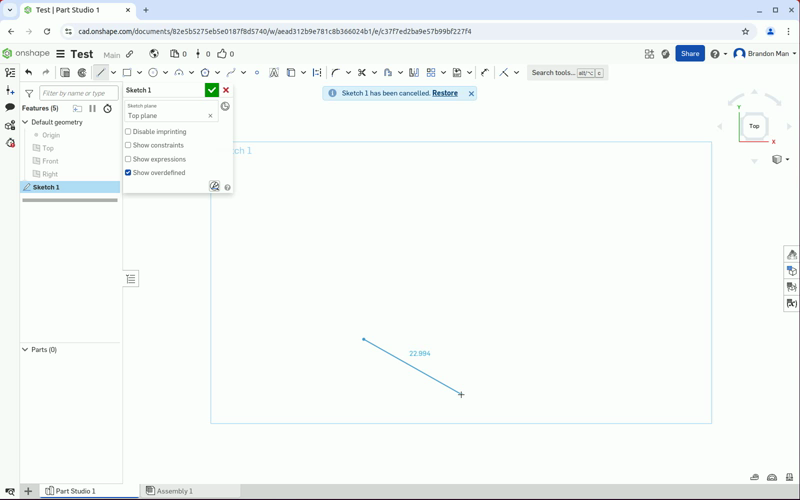
key_down(shift)
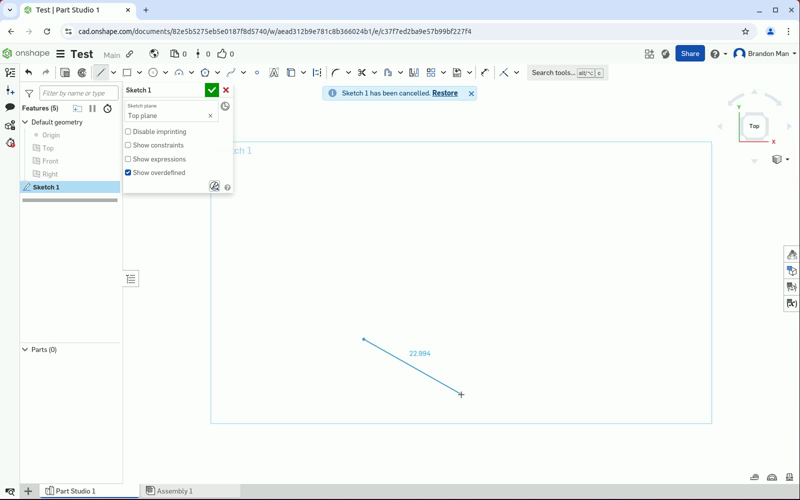
mouse_move(557, 339)
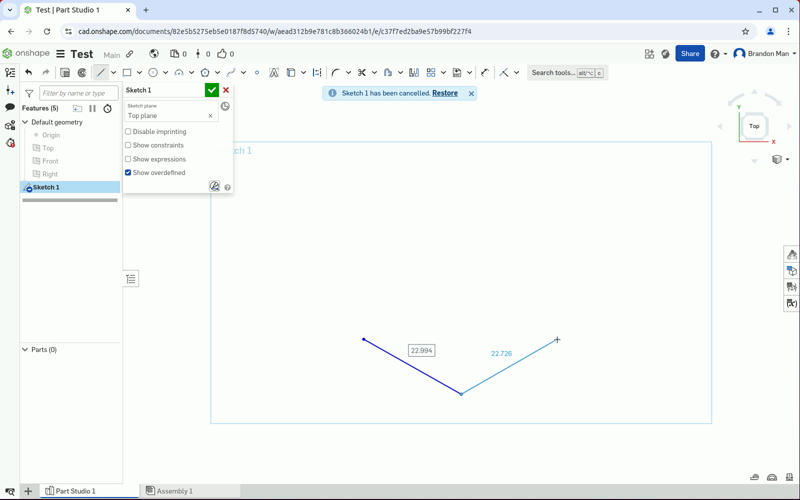
click(557, 339)
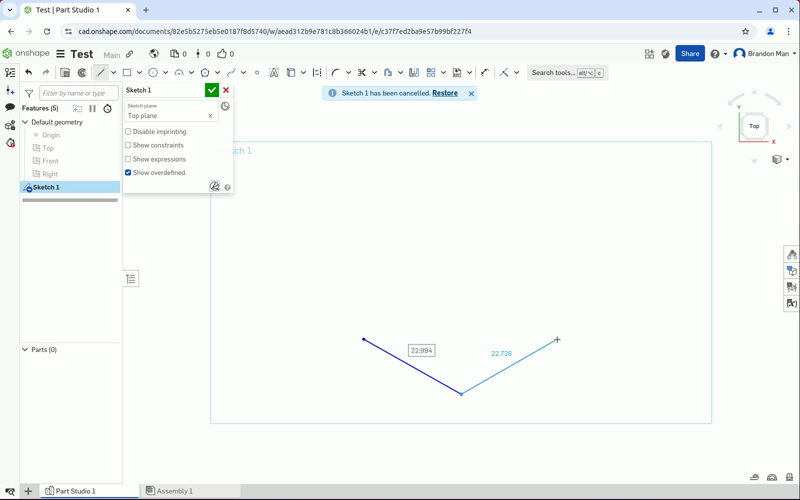
key_up(shift)
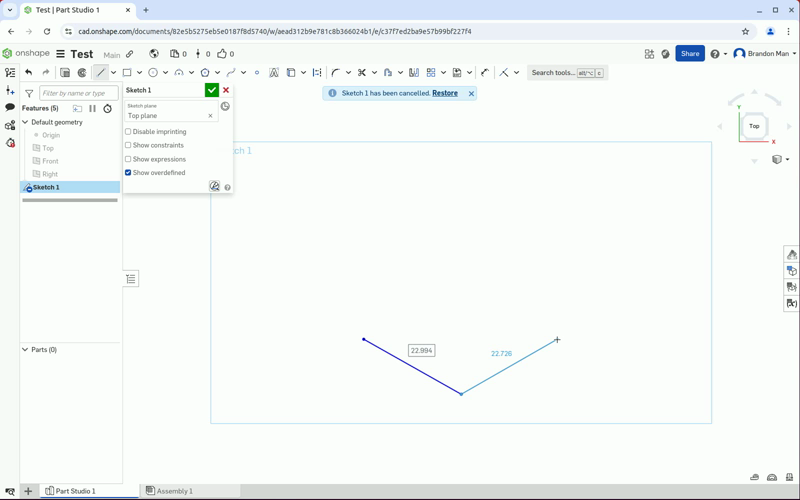
key_down(shift)
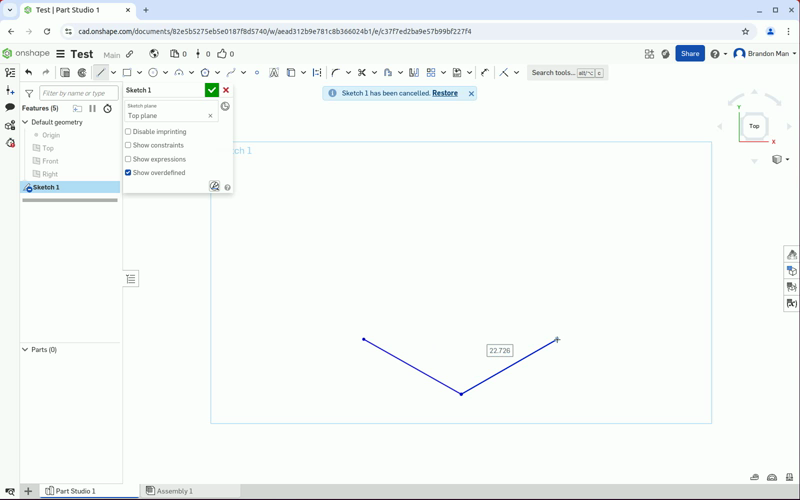
mouse_move(557, 227)
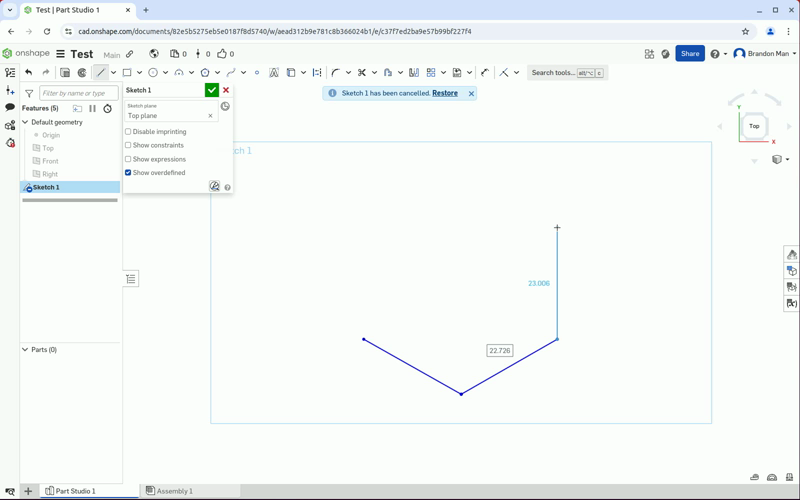
click(557, 227)
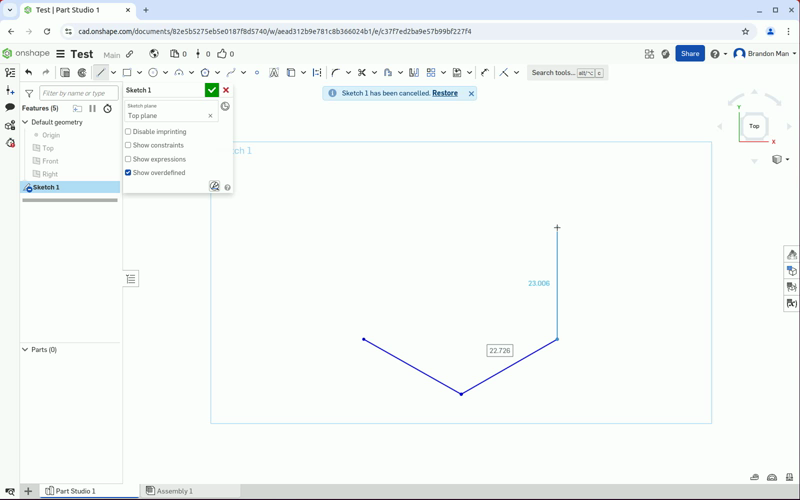
key_up(shift)
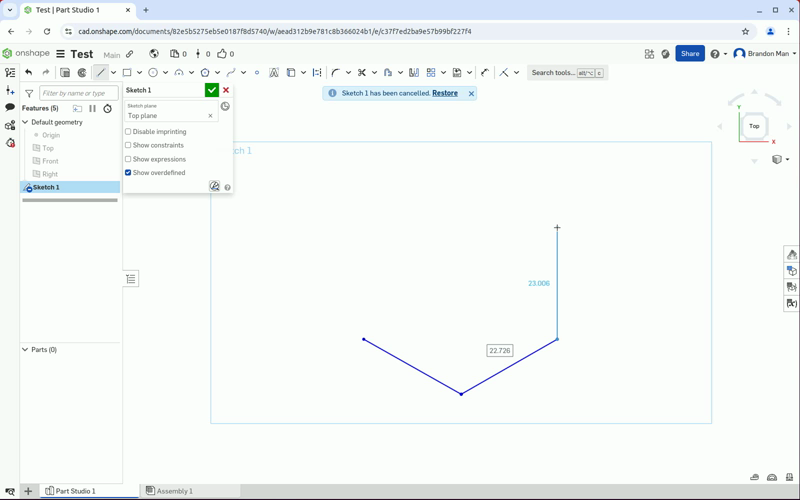
key_down(shift)
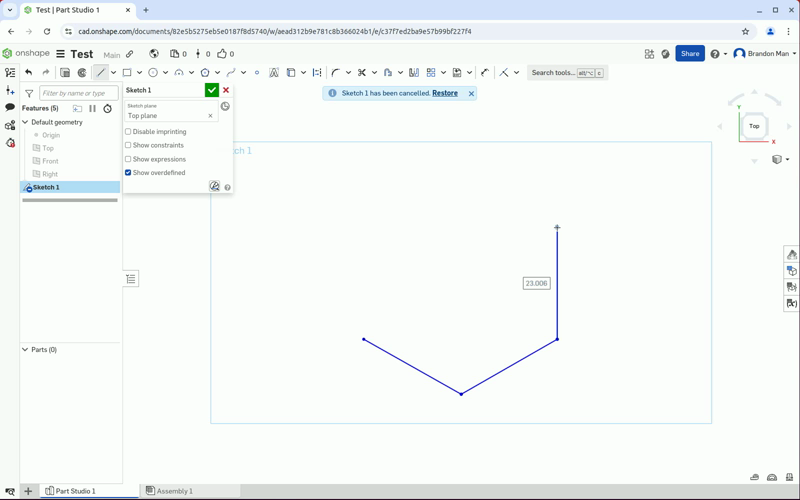
mouse_move(461, 171)
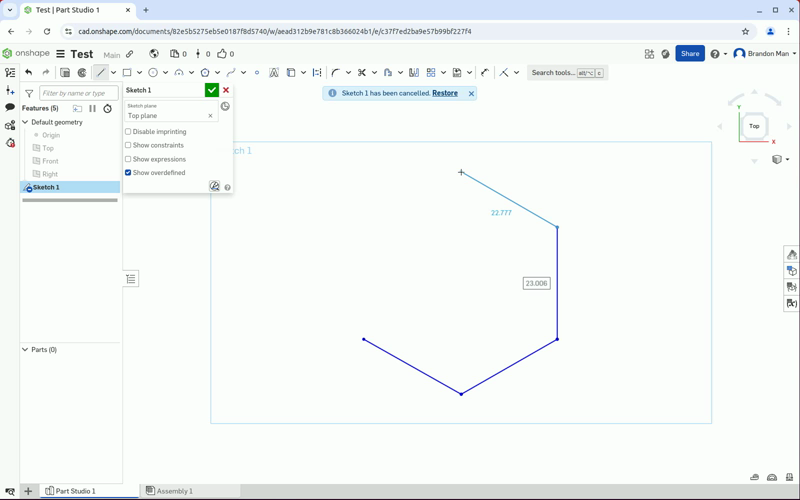
click(461, 171)
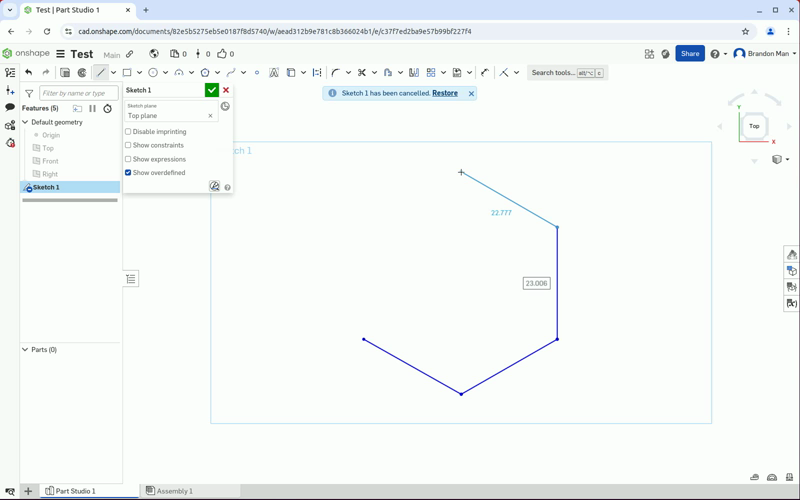
key_up(shift)
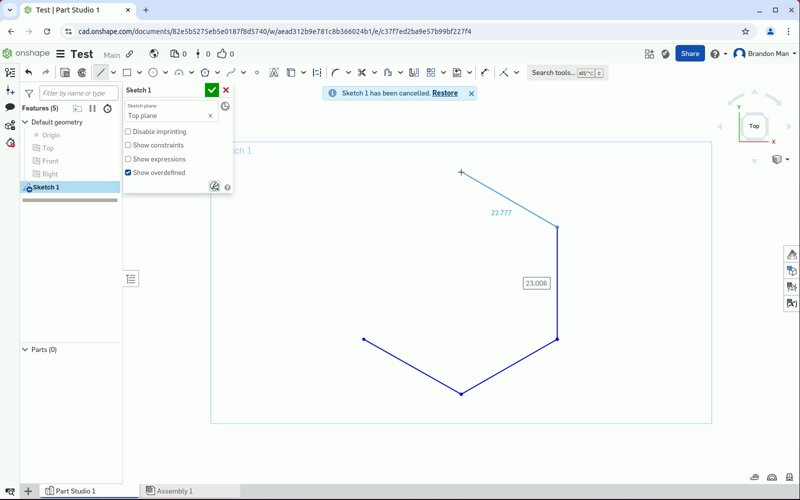
key_down(shift)
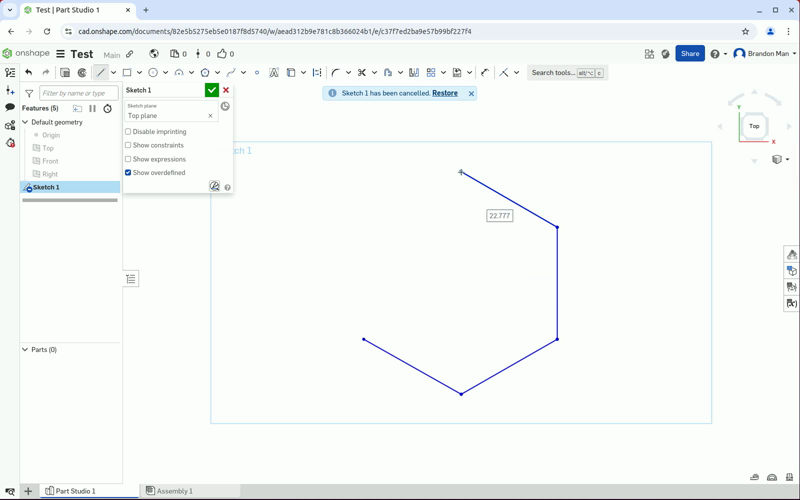
mouse_move(363, 227)
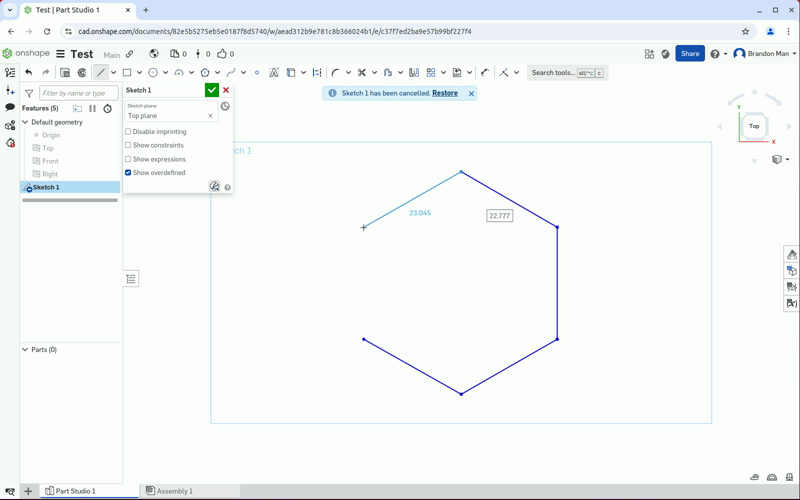
click(363, 227)
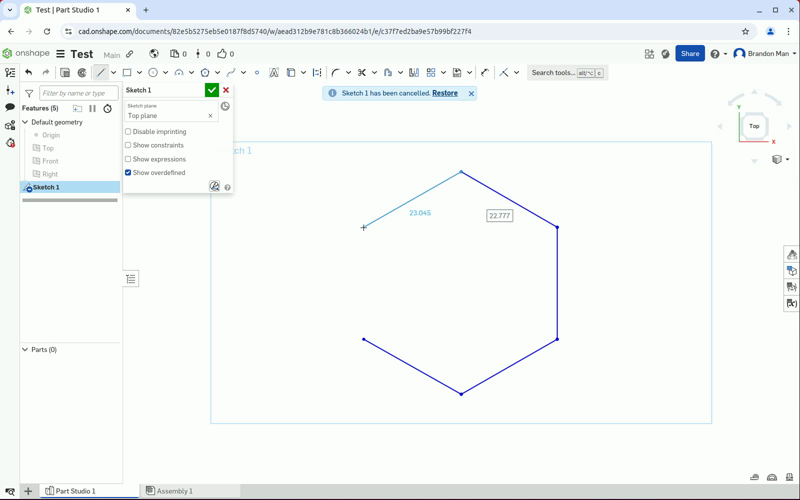
key_up(shift)
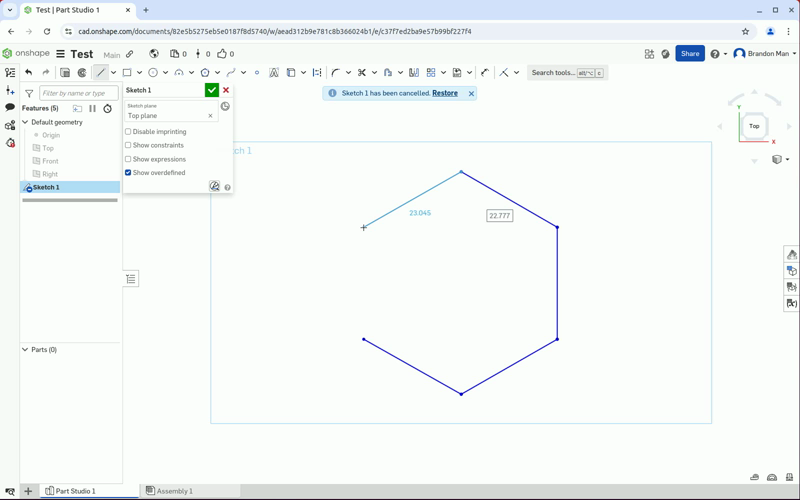
key_down(shift)
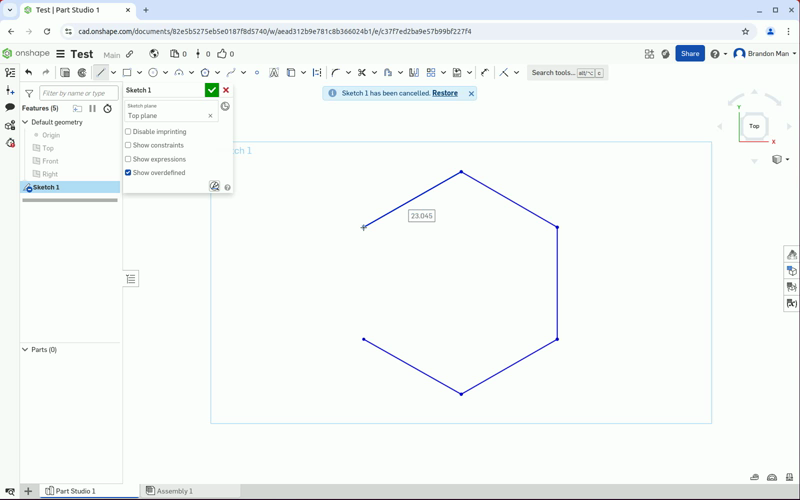
mouse_move(363, 339)
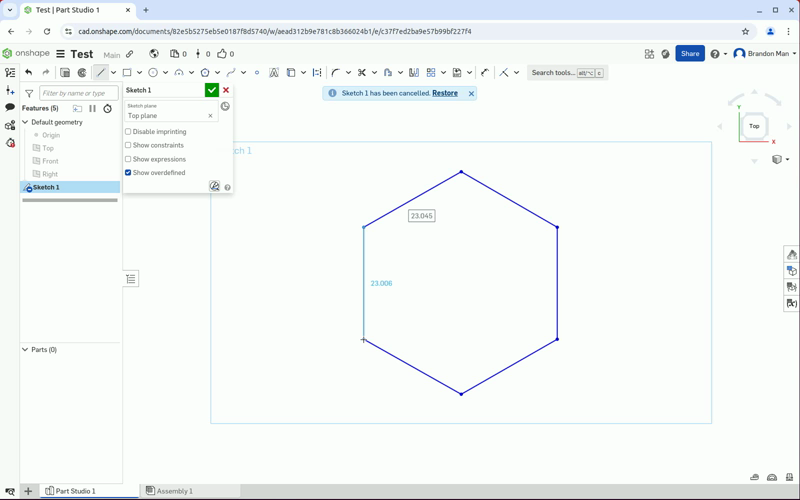
key_up(shift)
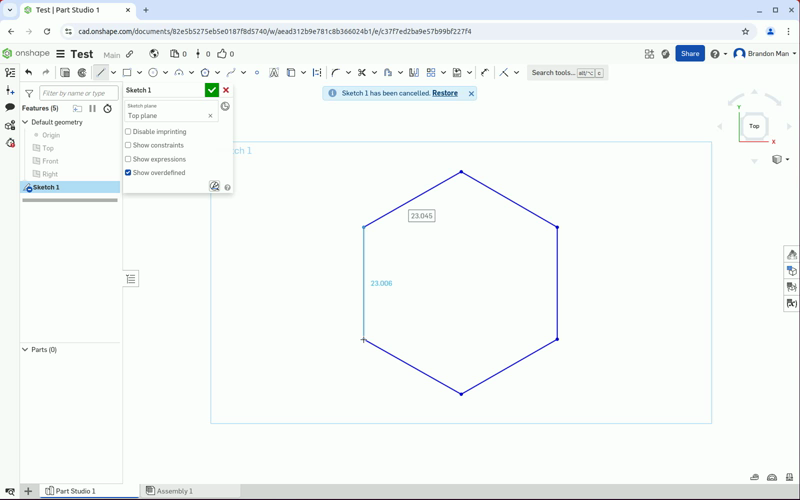
click(363, 339)
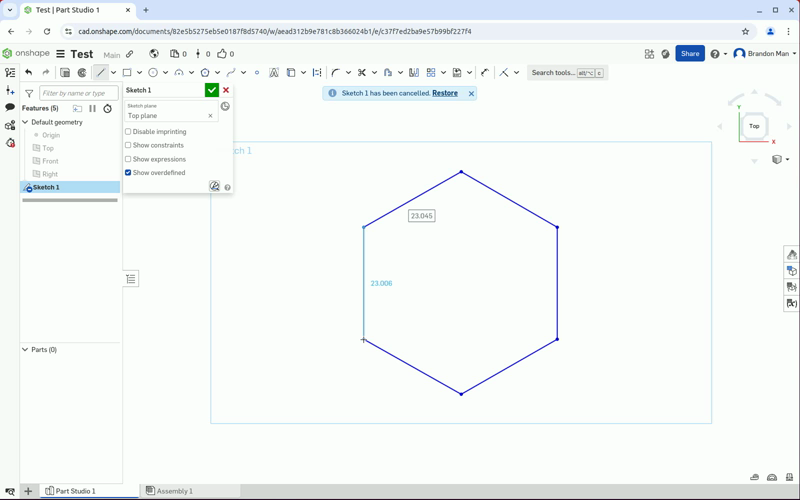
key(esc)
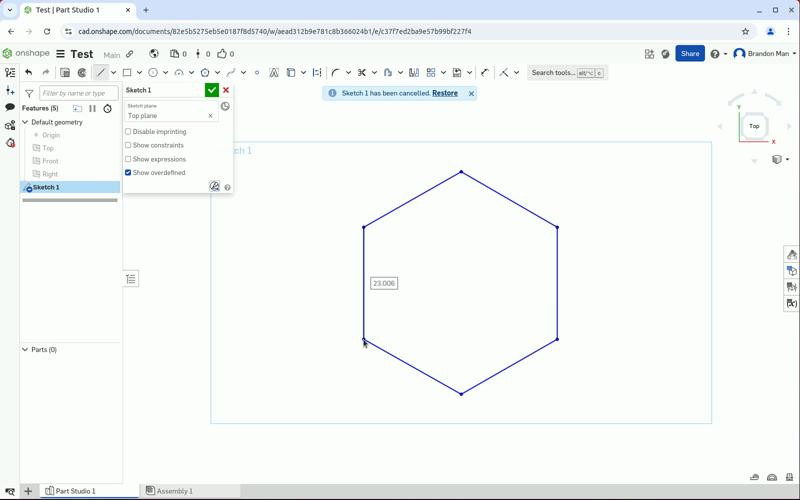
key(c)
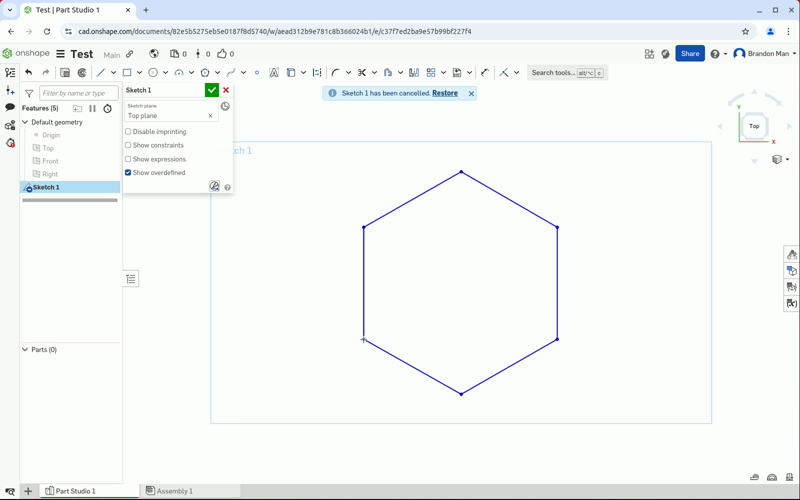
key_down(shift)
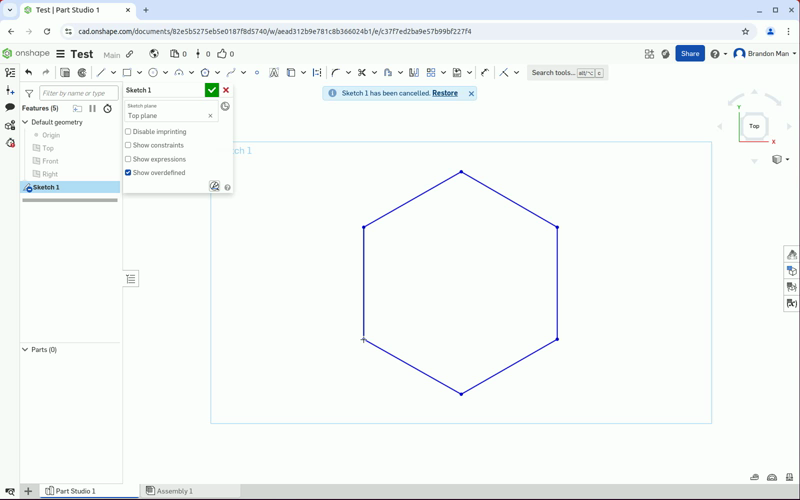
mouse_move(461, 284)
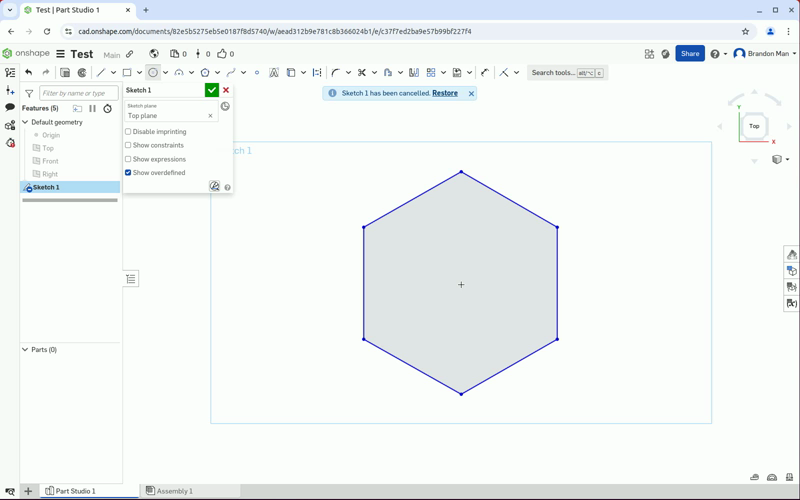
click(461, 284)
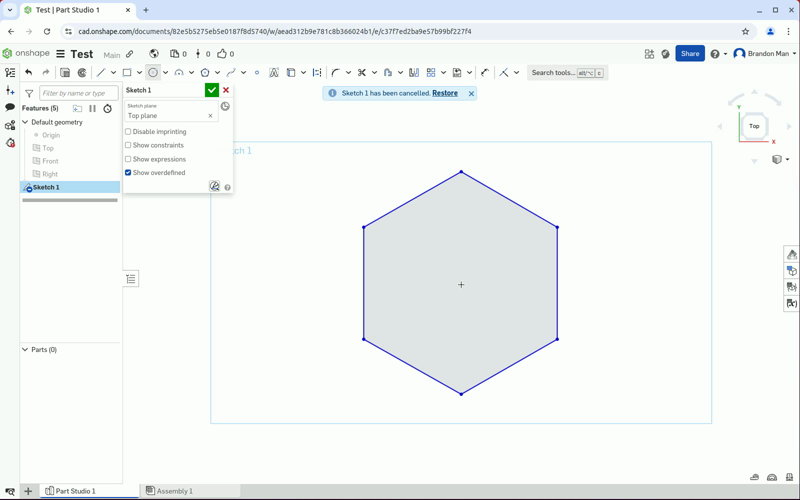
key_up(shift)
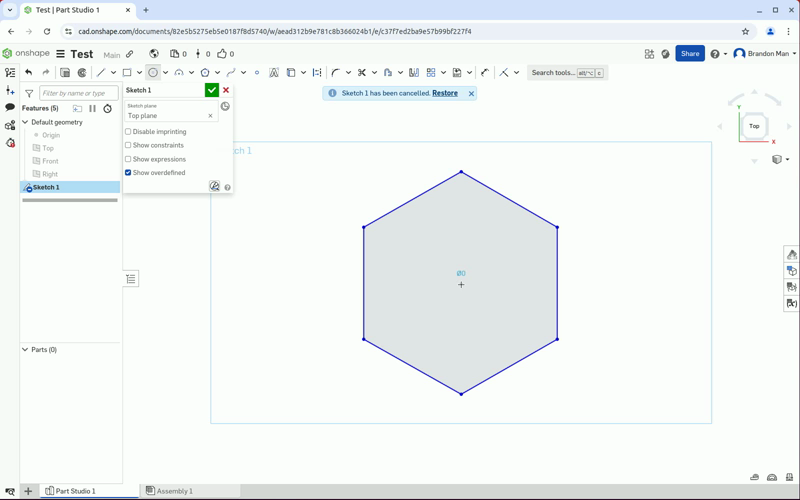
mouse_move(549, 284)
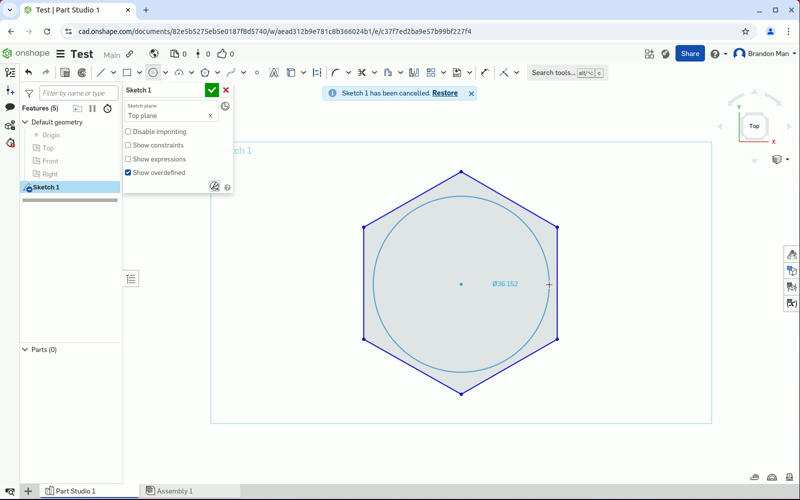
click(549, 284)
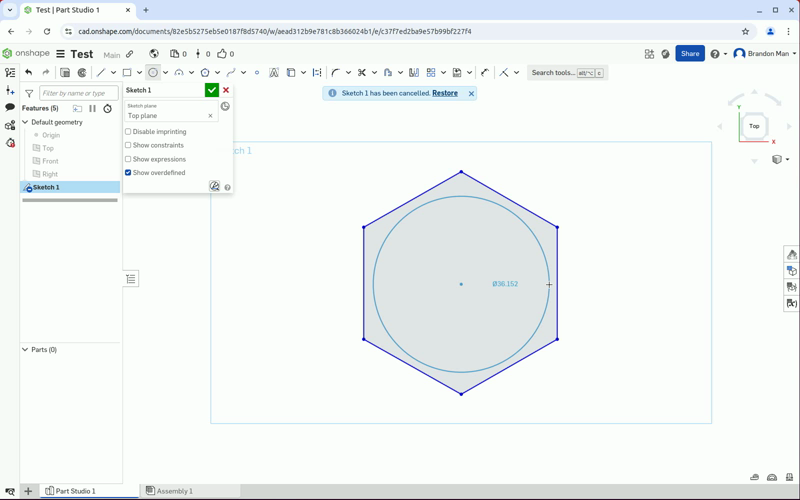
key(esc)
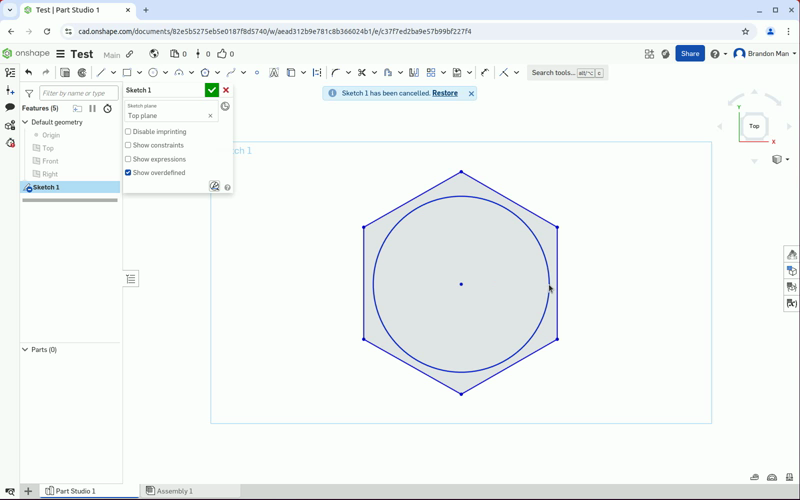
mouse_move(549, 248)
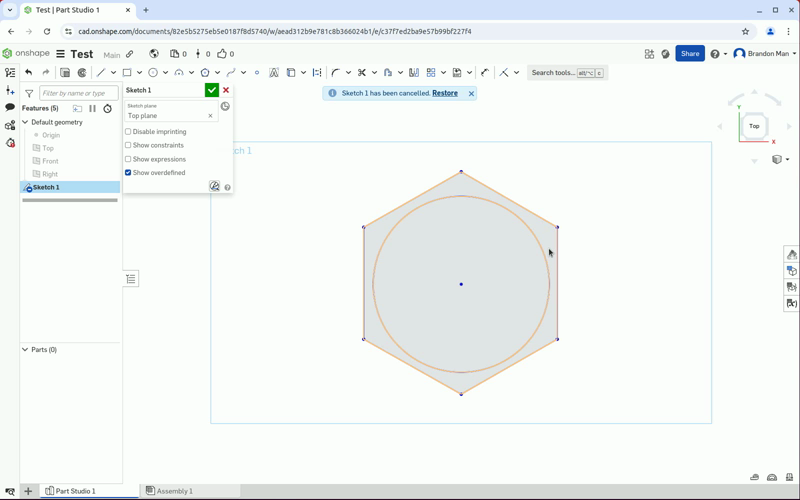
click(549, 248)
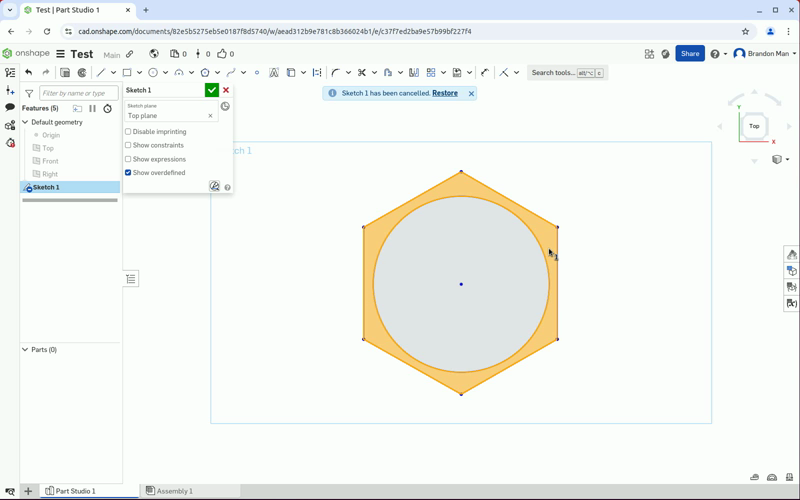
mouse_move(73, 352)
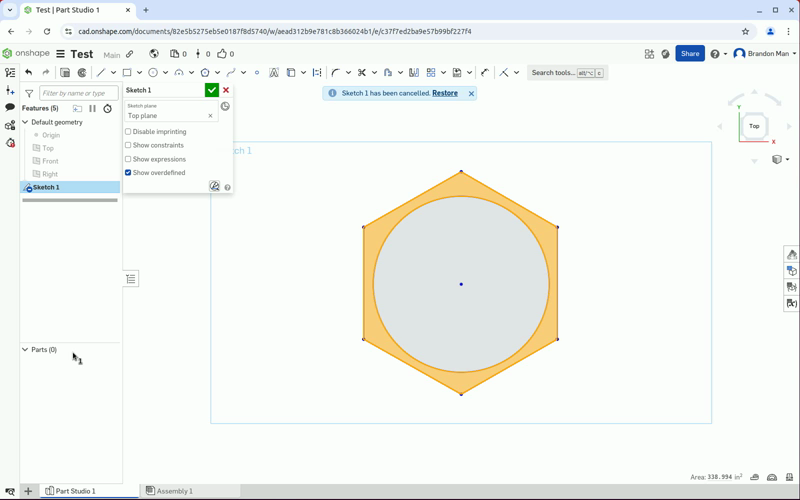
key(shift+y)
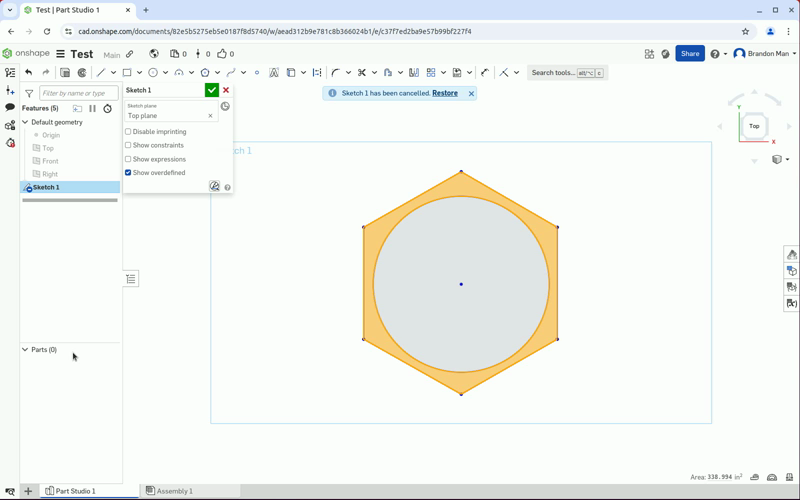
key(shift+e)
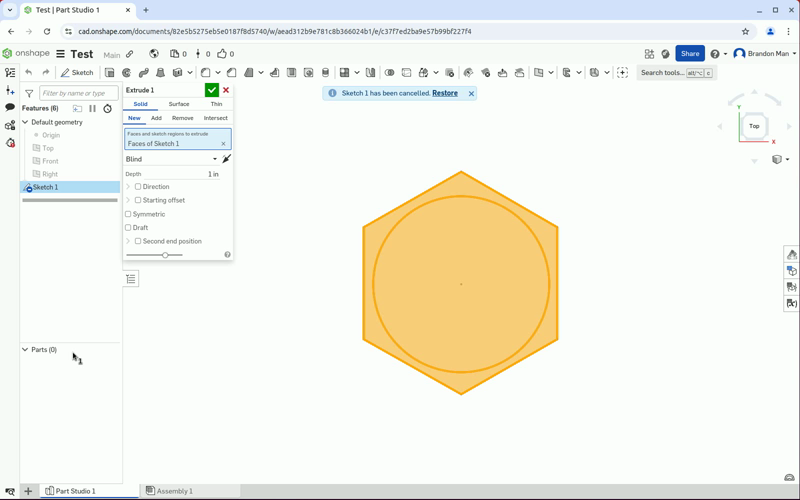
mouse_move(143, 106)
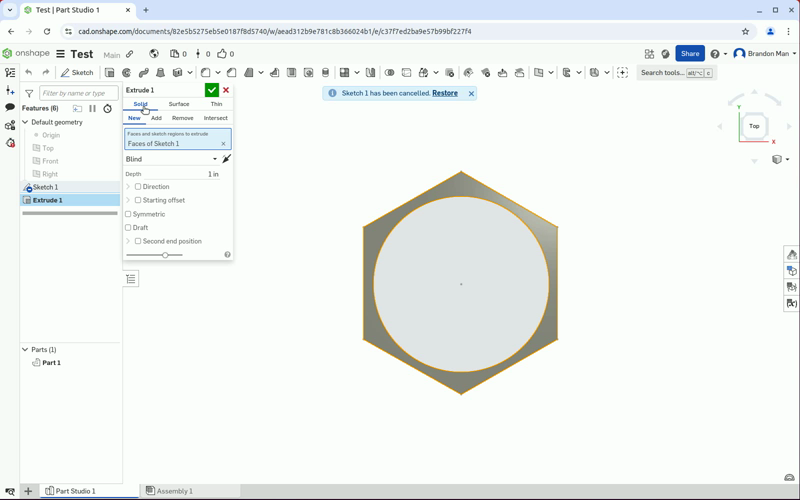
click(143, 106)
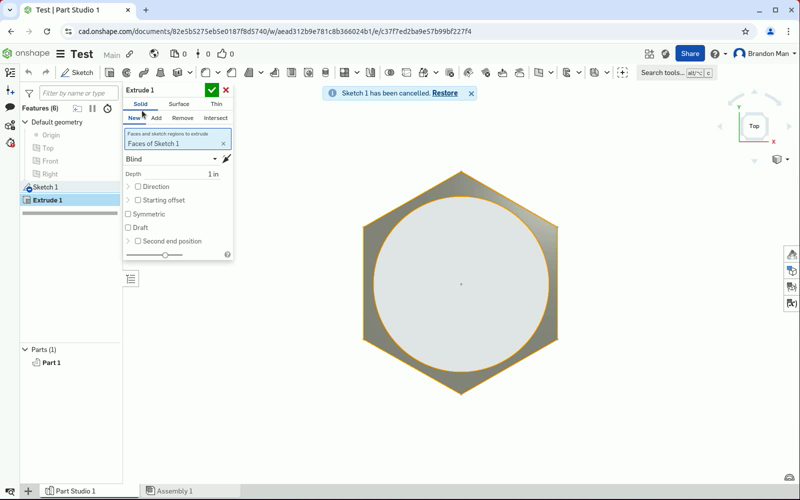
mouse_move(137, 120)
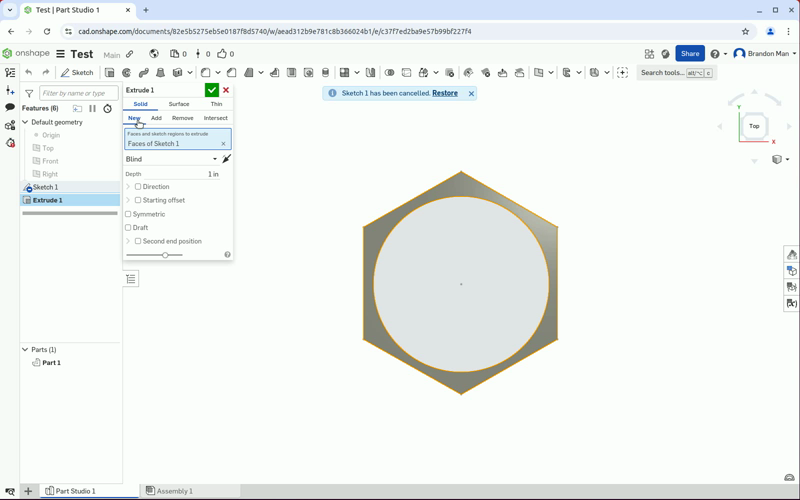
click(137, 120)
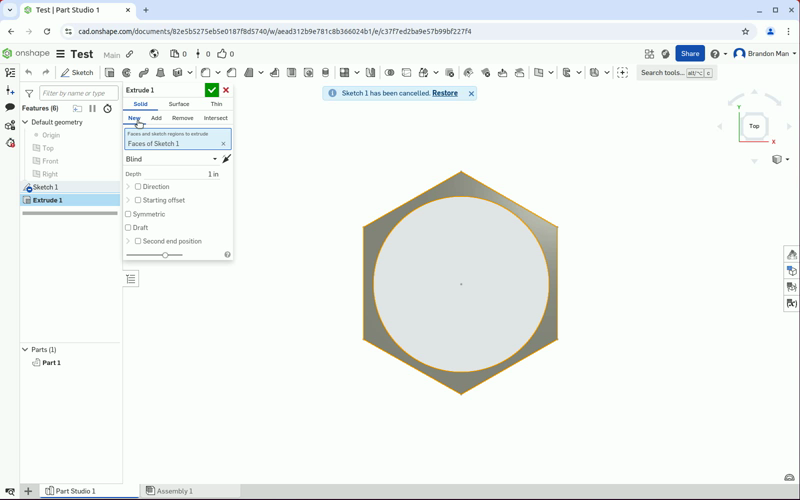
key(tab, 4)
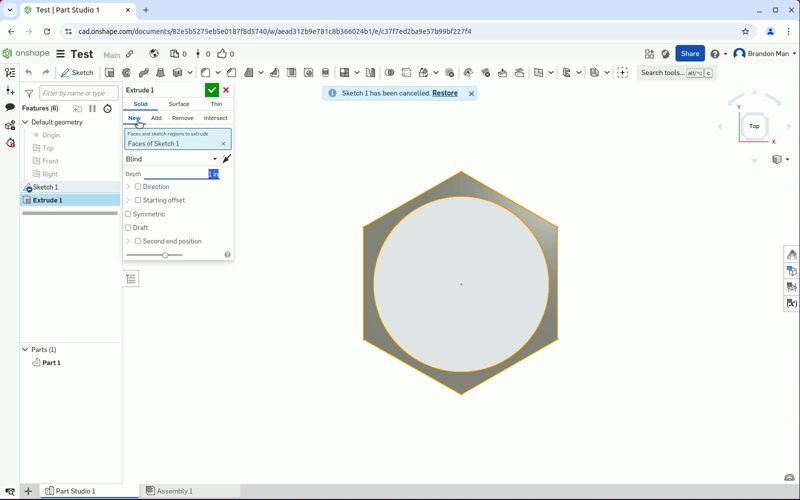
text(8.906)
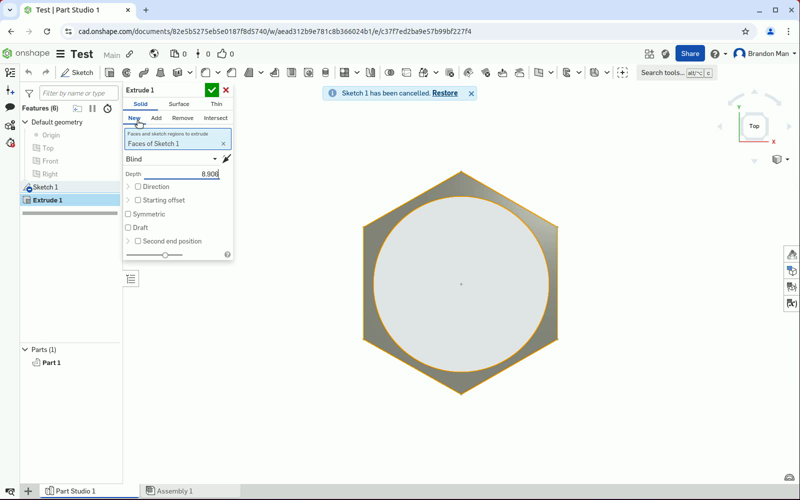
key(enter)
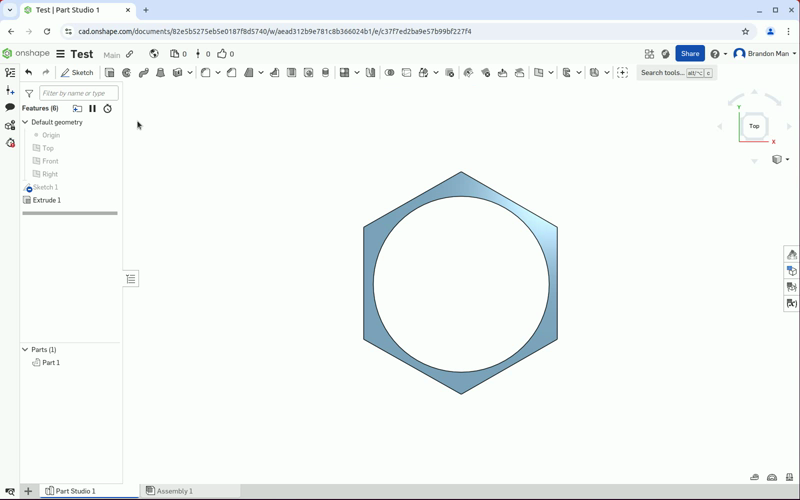
key(shift+h)
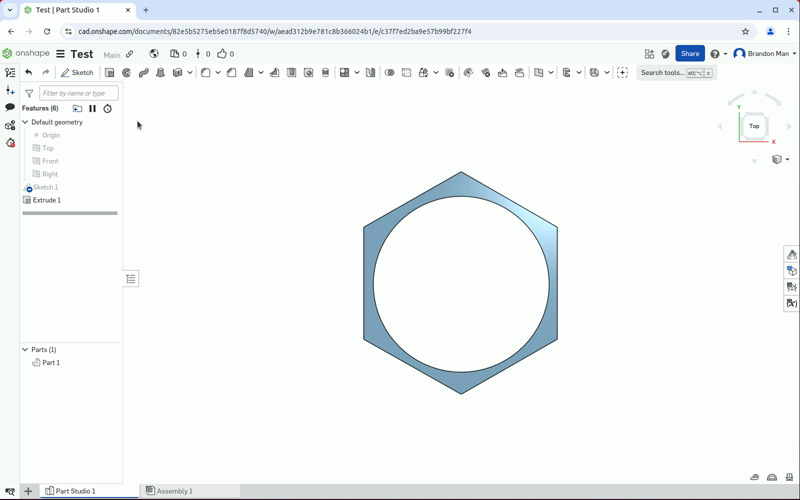
key(shift+h)
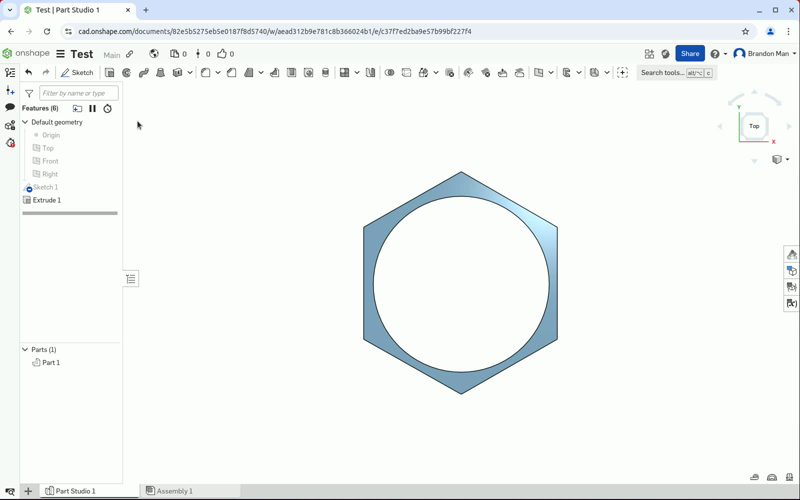
mouse_move(73, 189)
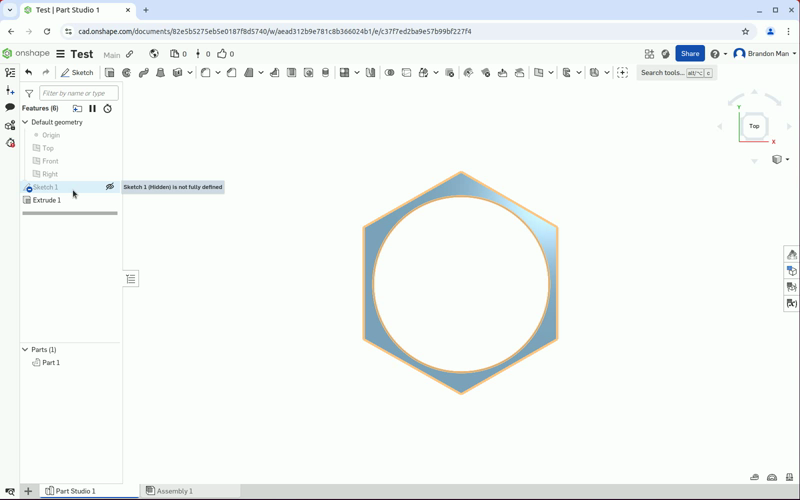
click(73, 189)
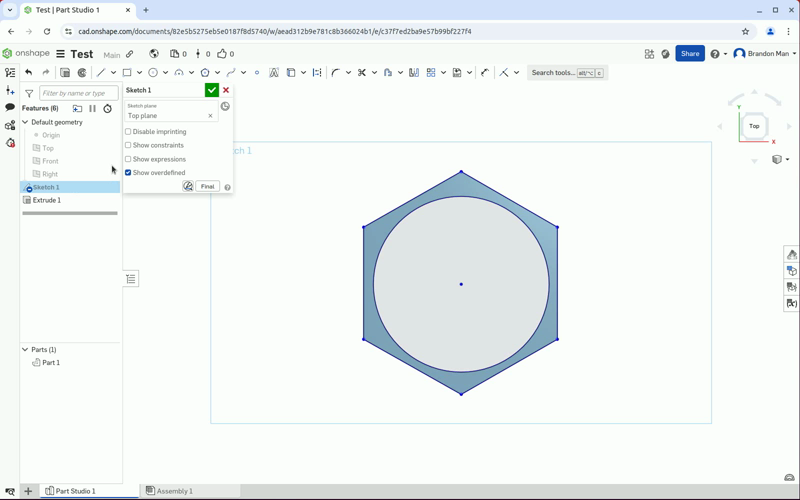
mouse_move(229, 92)
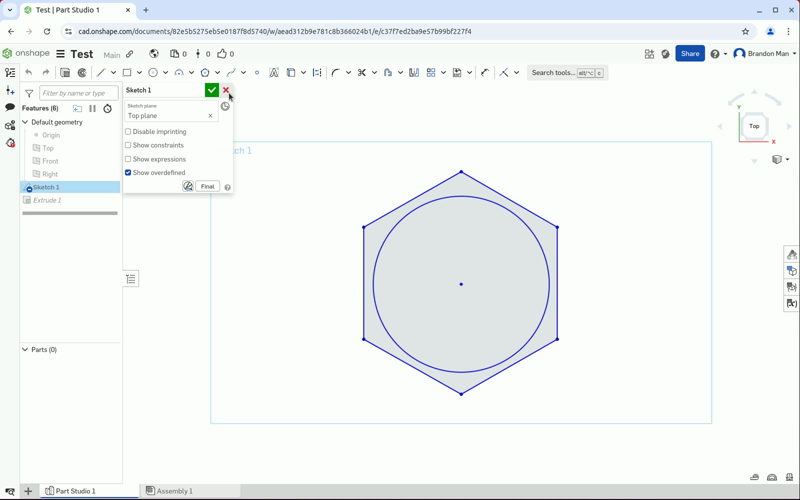
click(229, 92)
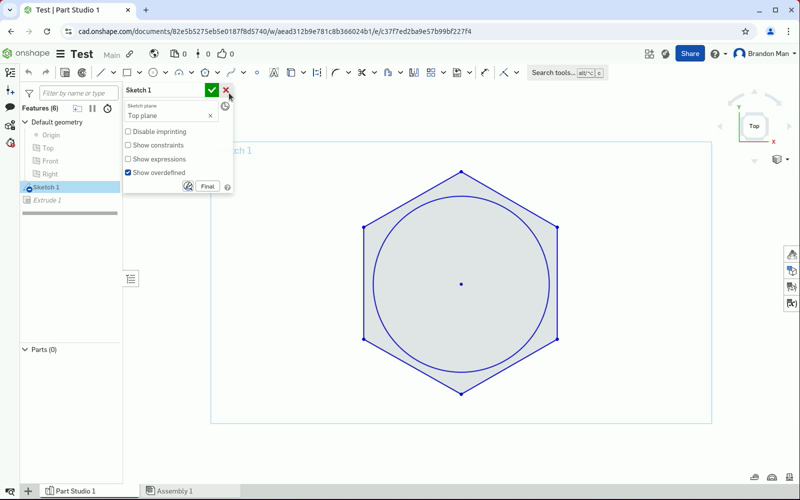
key(shift+s)
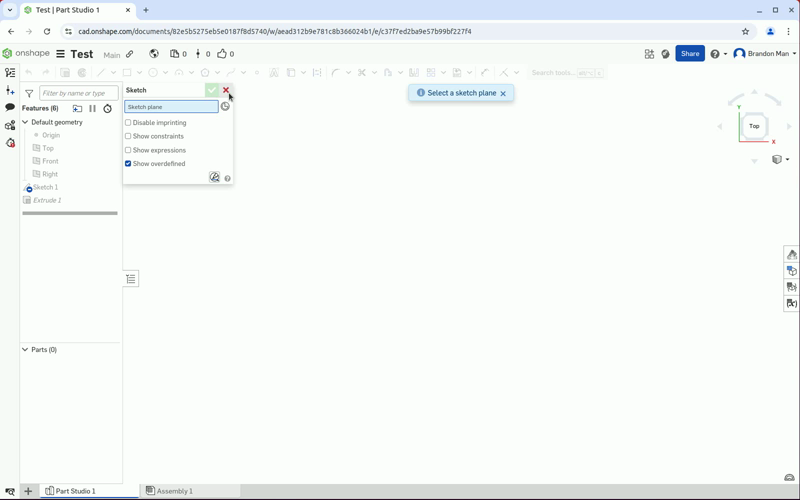
mouse_move(73, 150)
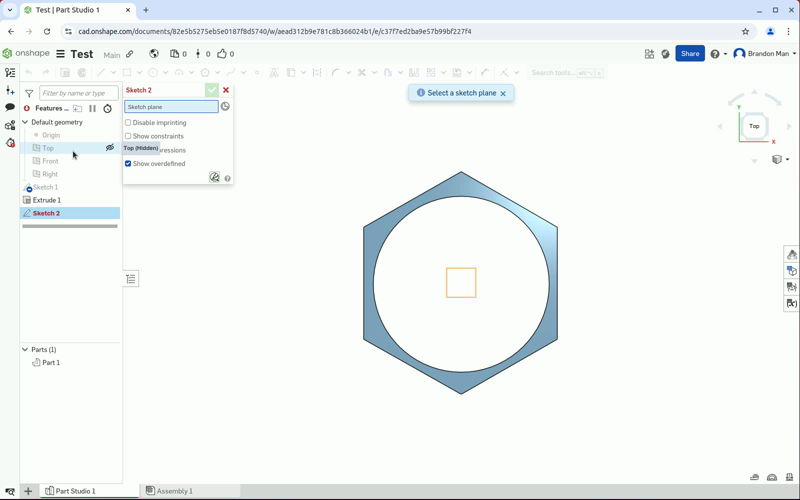
click(73, 150)
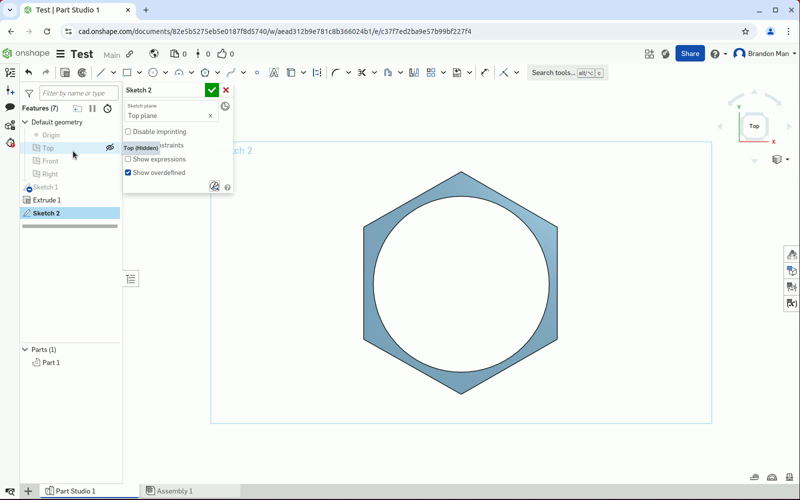
mouse_move(73, 352)
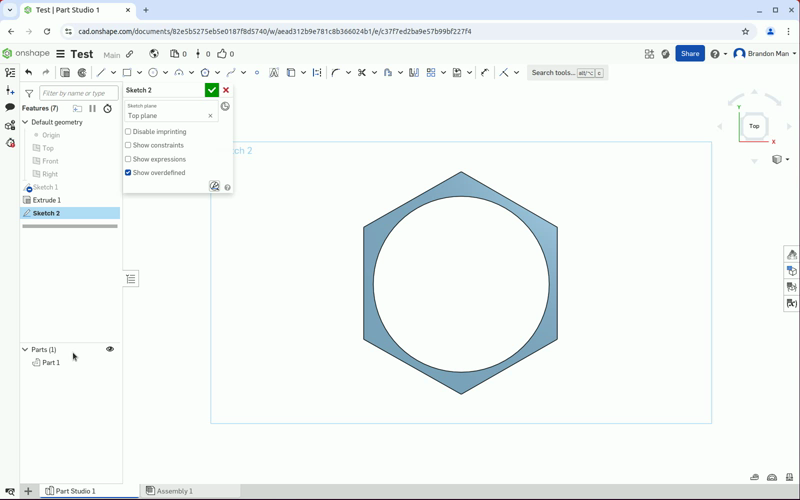
key(y)
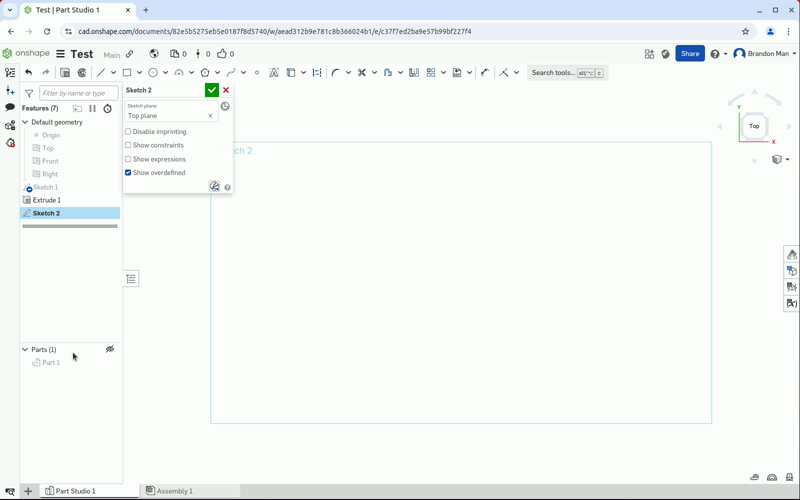
key(c)
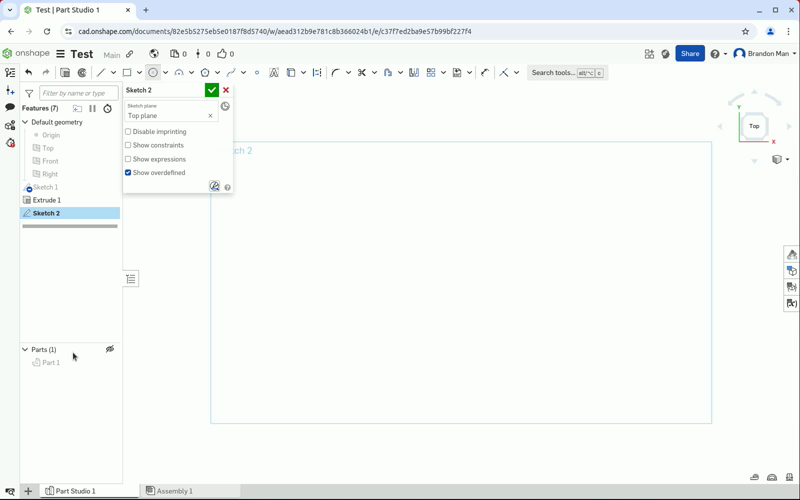
key_down(shift)
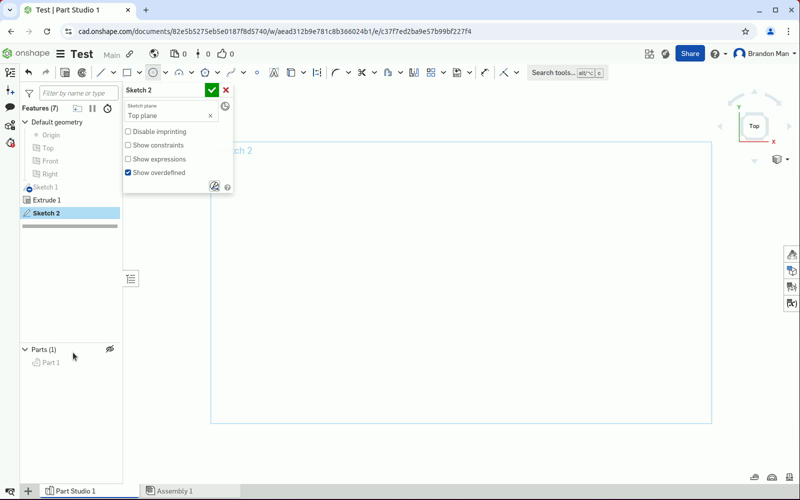
mouse_move(461, 282)
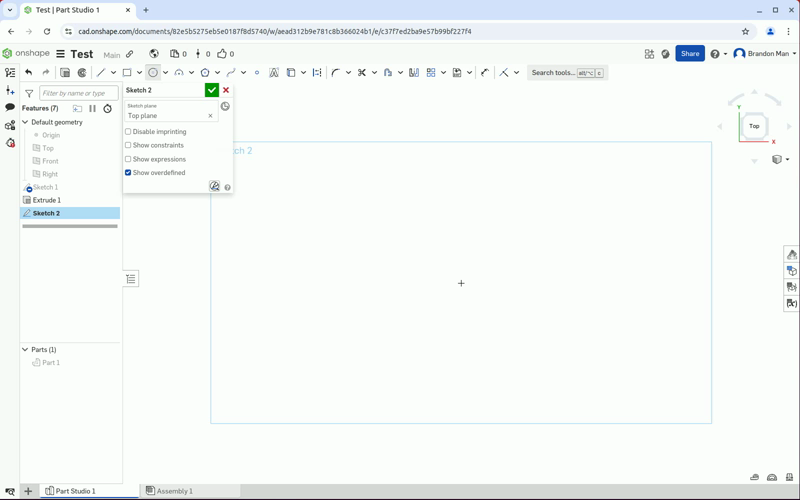
click(461, 282)
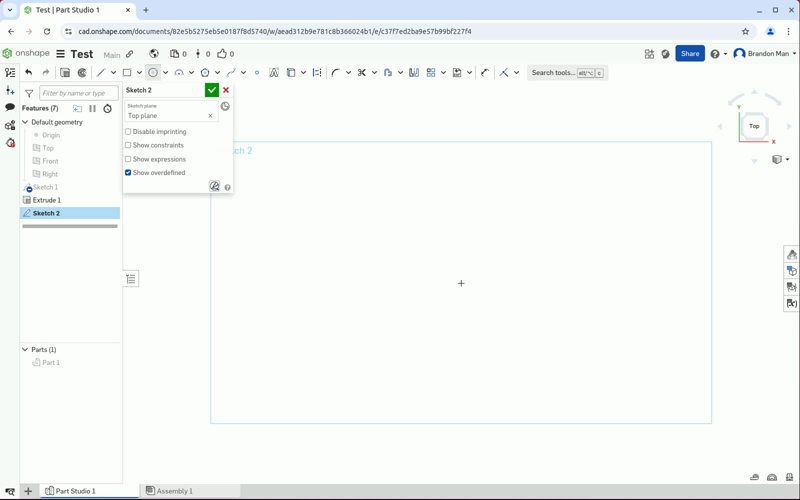
key_up(shift)
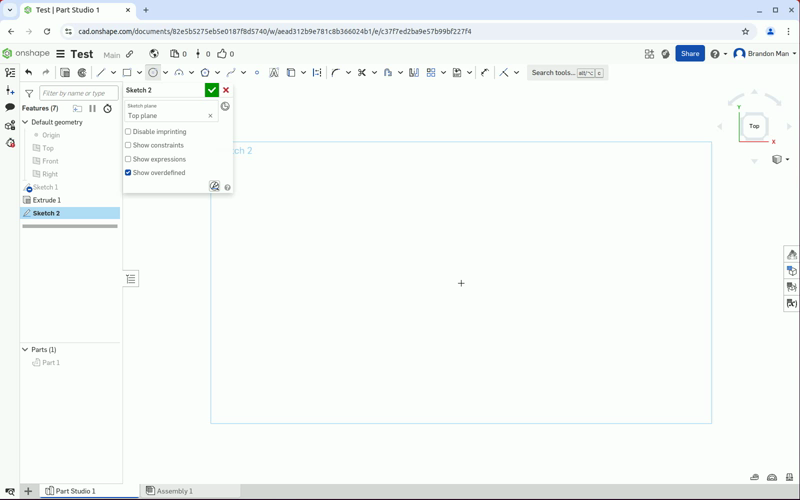
mouse_move(549, 282)
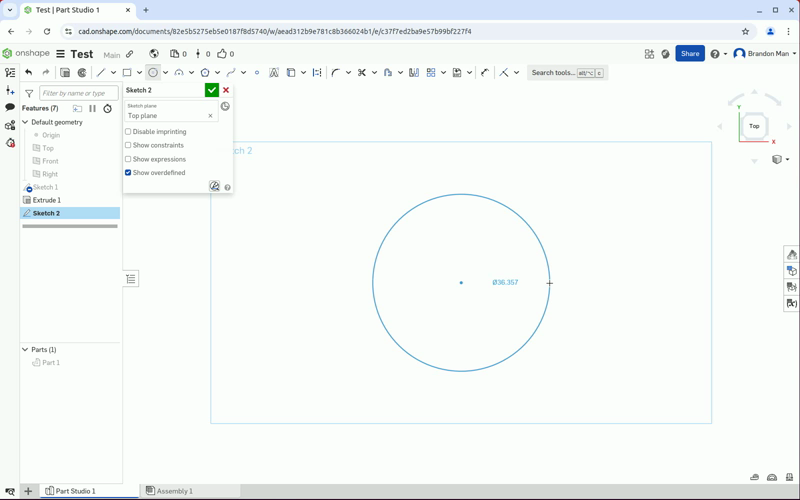
click(549, 282)
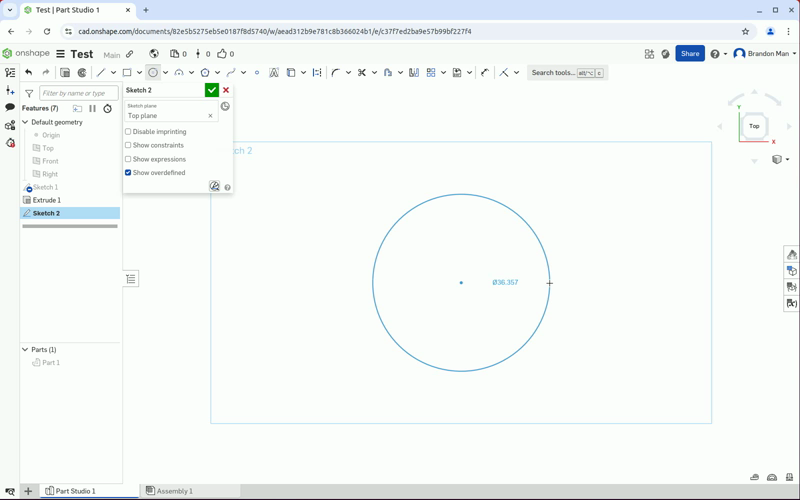
key(esc)
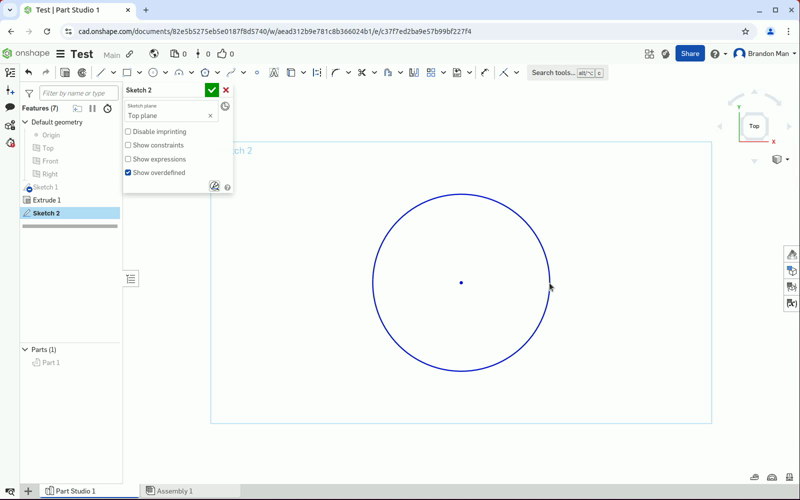
mouse_move(462, 247)
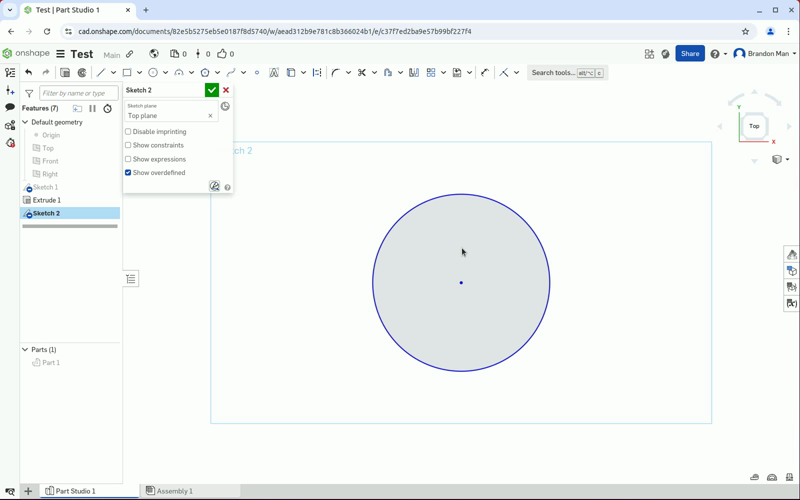
click(462, 247)
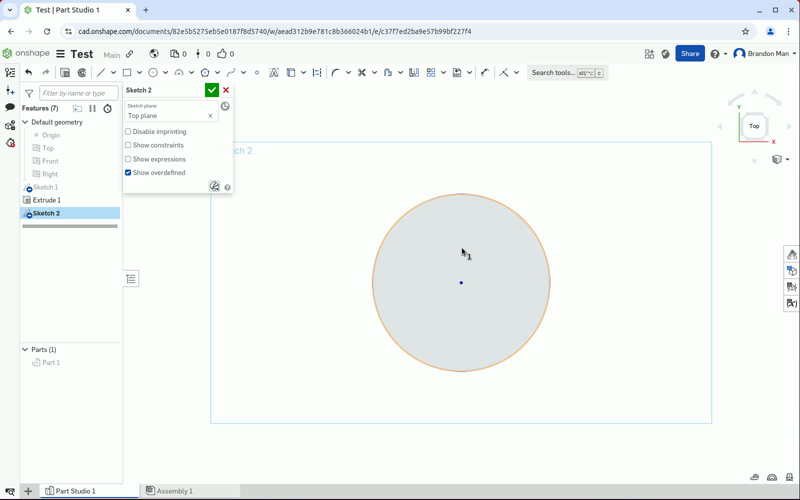
mouse_move(73, 352)
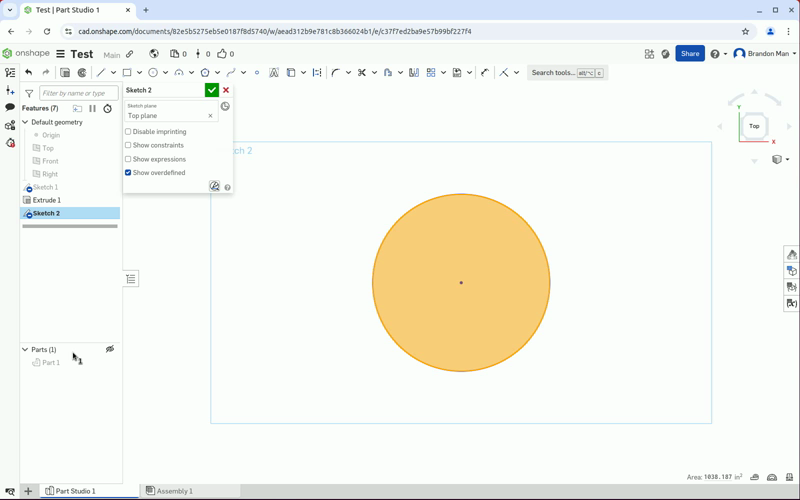
key(shift+y)
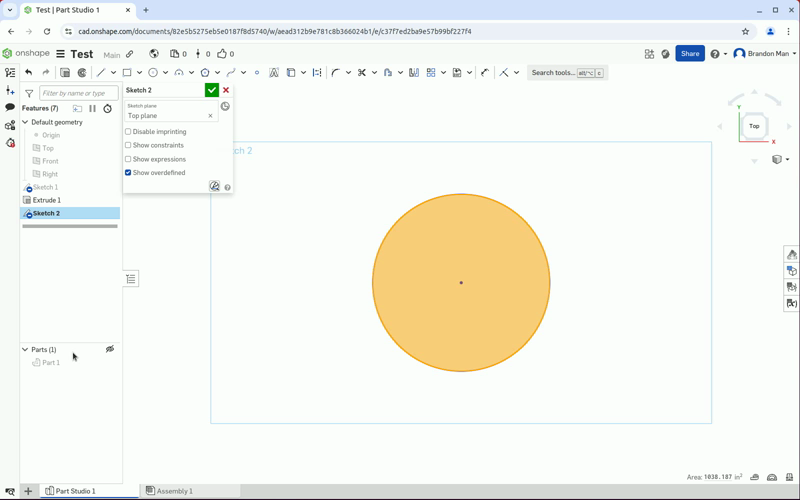
key(shift+e)
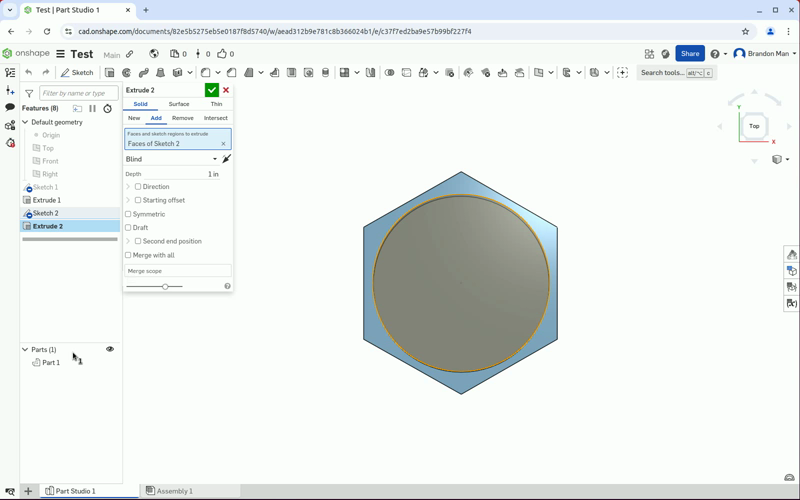
mouse_move(143, 106)
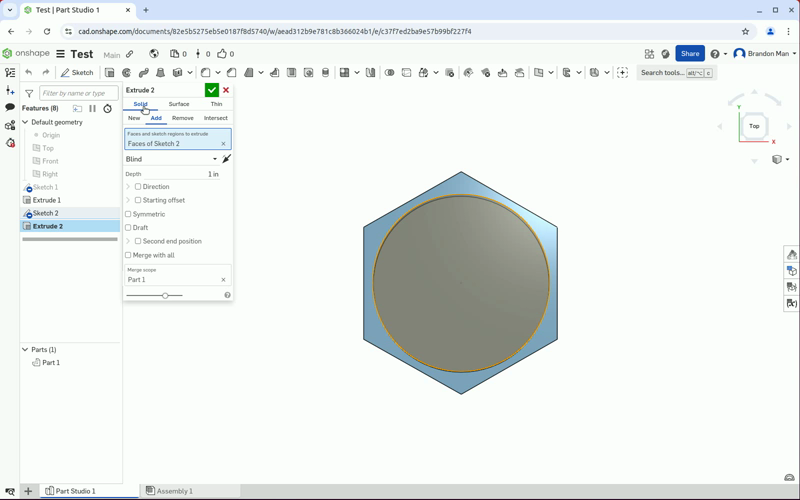
click(143, 106)
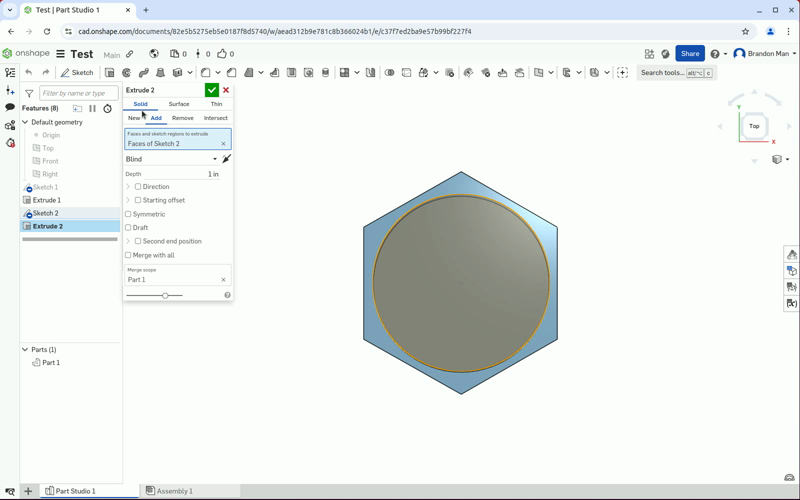
mouse_move(137, 120)
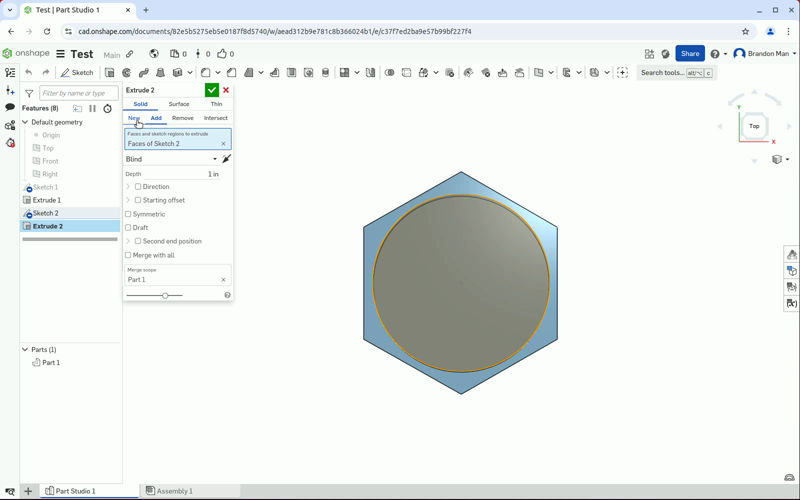
click(137, 120)
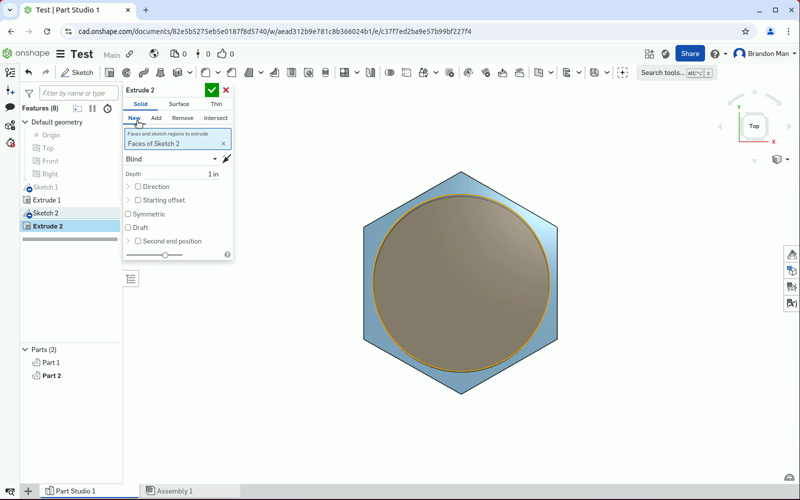
key(tab, 4)
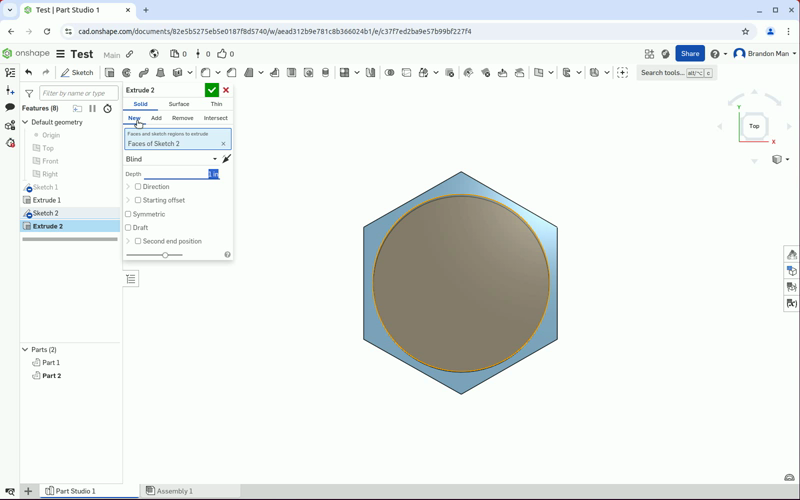
text(8.906)
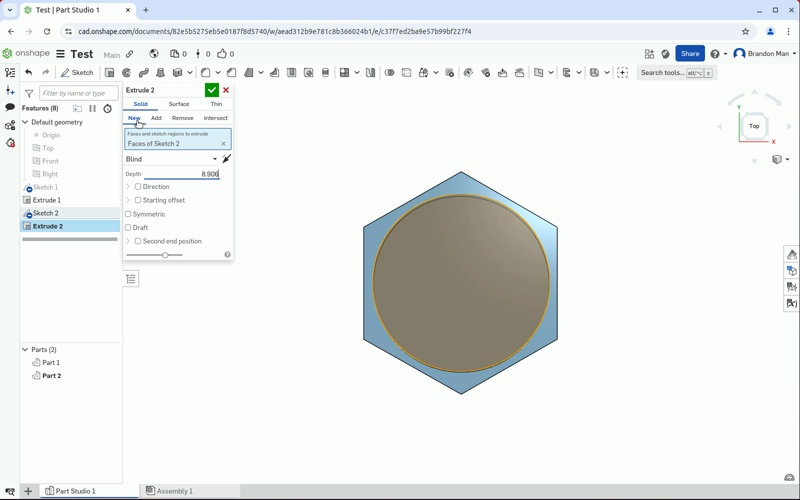
key(enter)
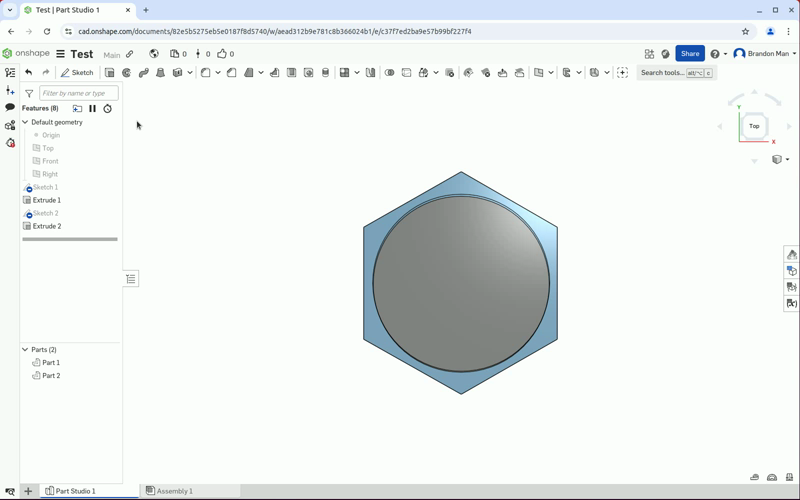
key(shift+h)
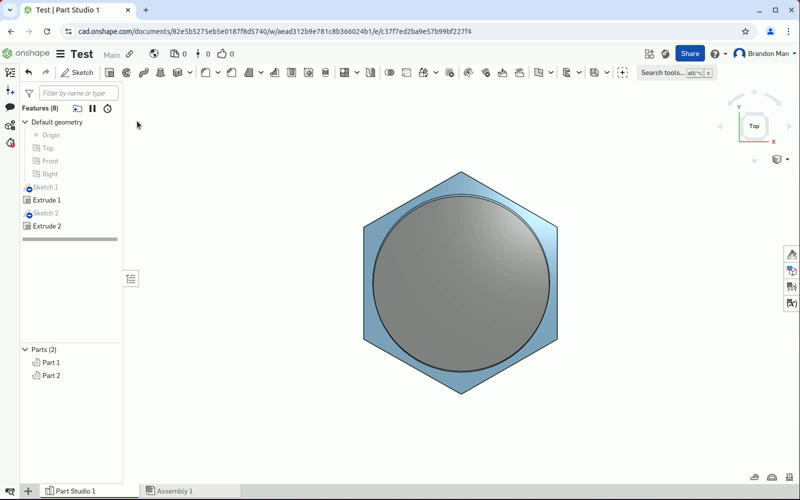
key(shift+h)
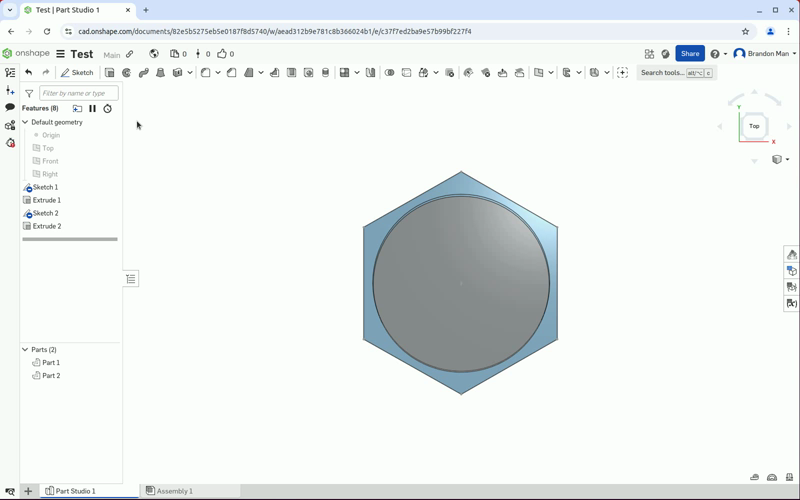
key(shift+7)
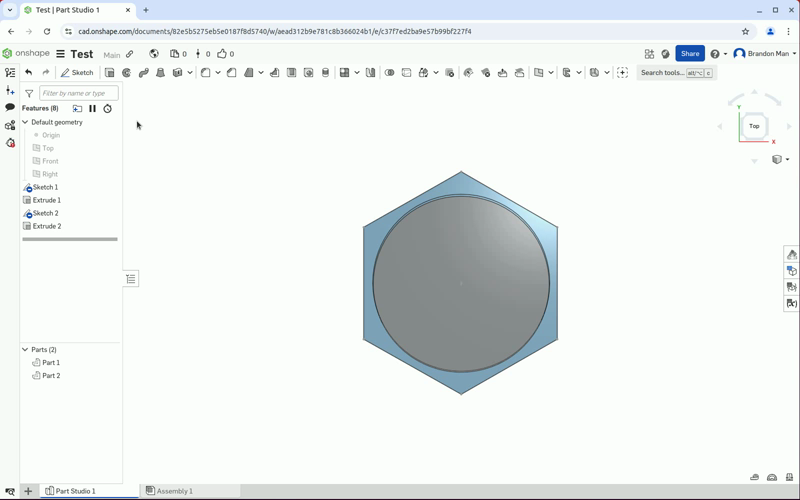
key(up, 3)
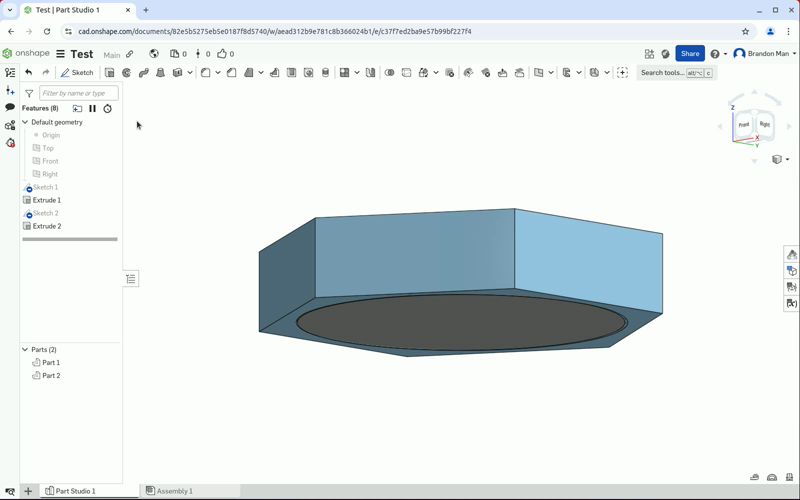
key(left, 3)
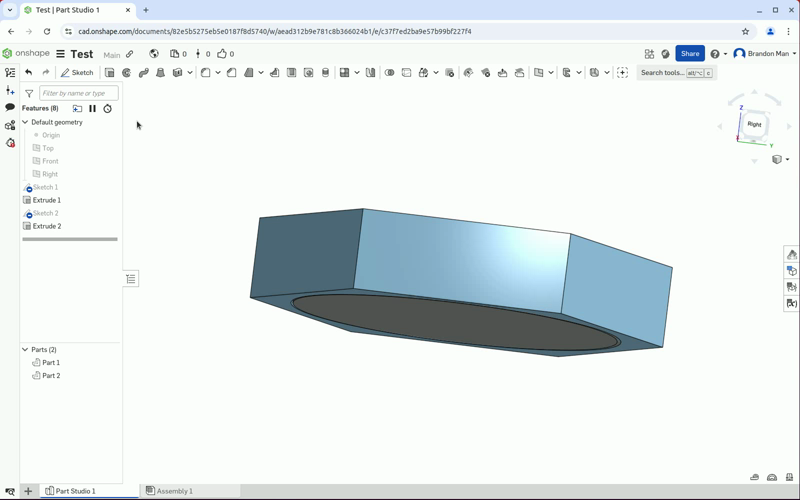
key(right, 3)
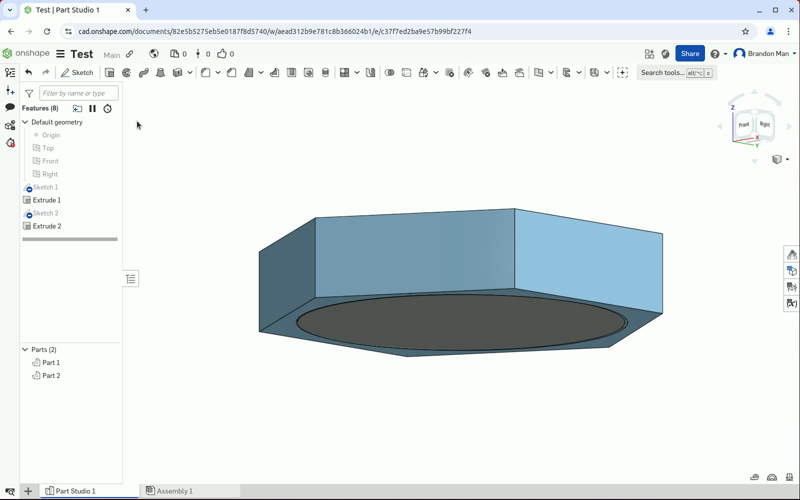
key(down, 3)
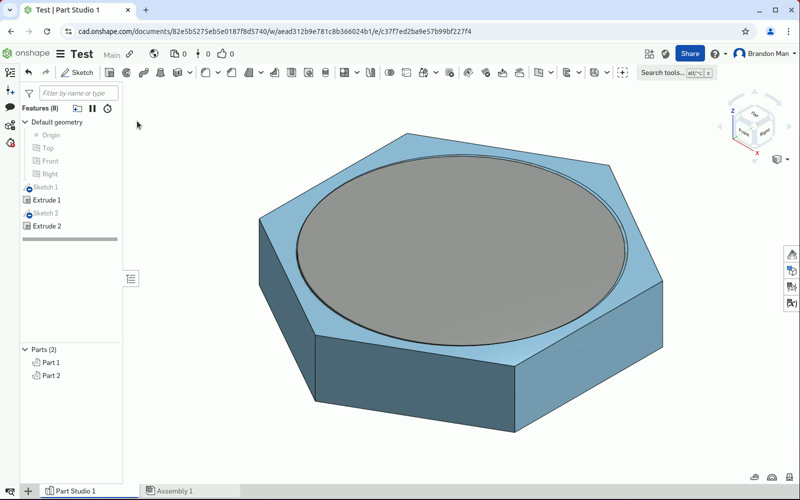
mouse_move(73, 189)
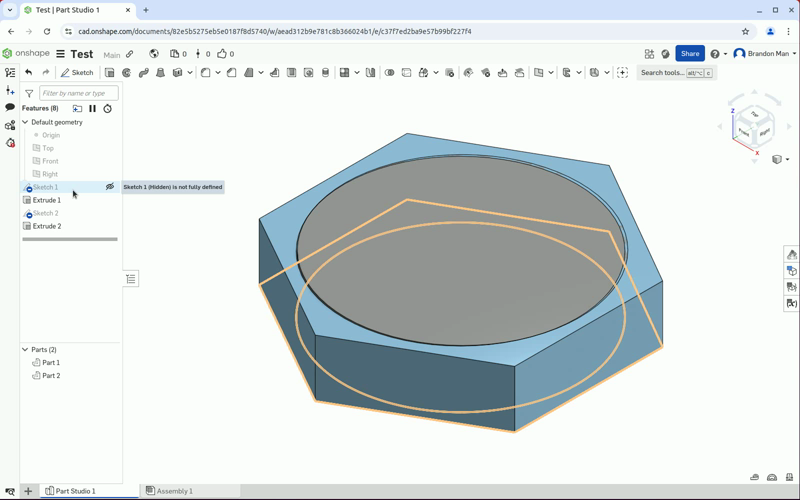
click(73, 189)